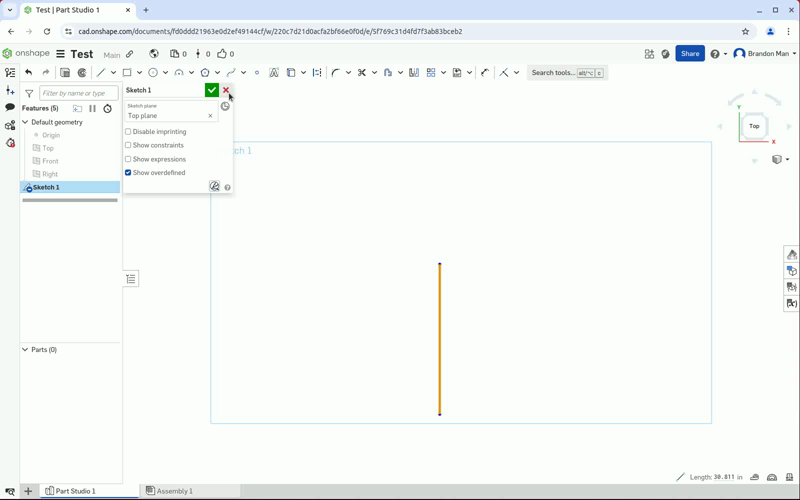
key(shift+h)
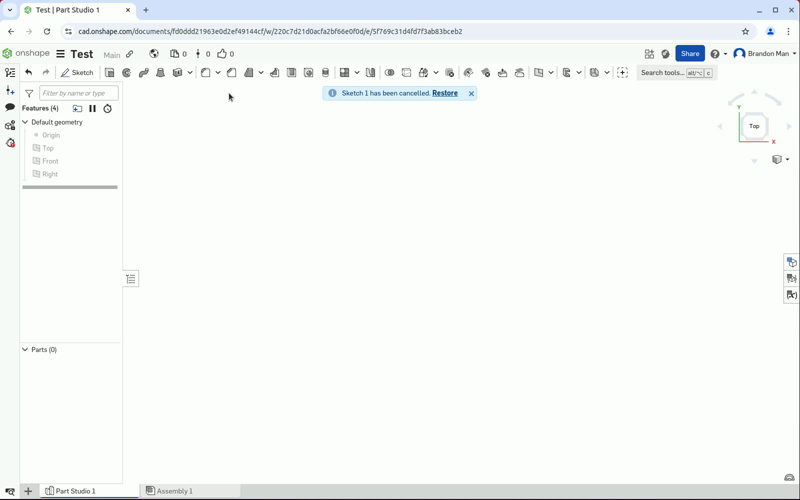
mouse_move(73, 352)
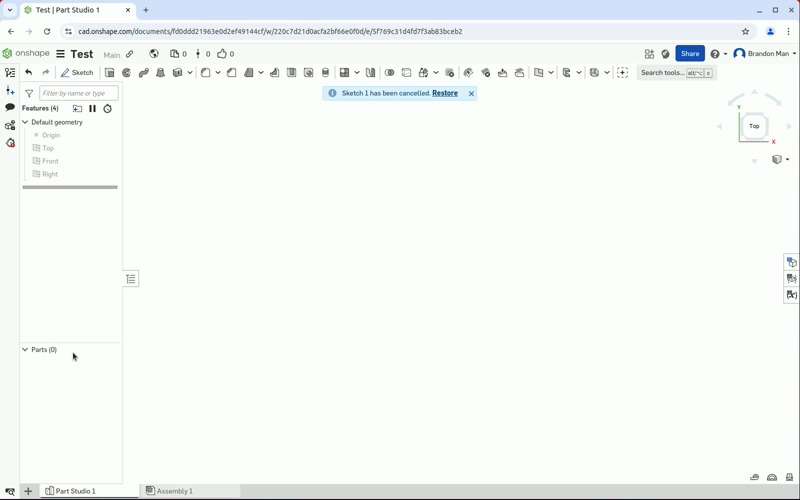
key(y)
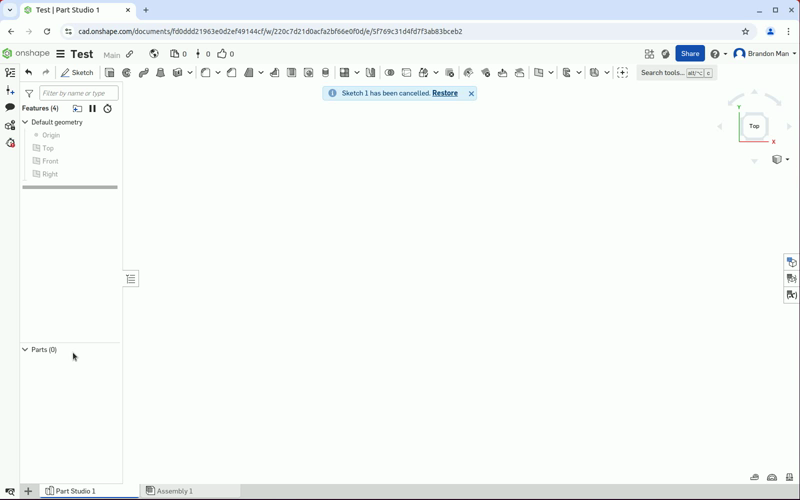
key(shift+p)
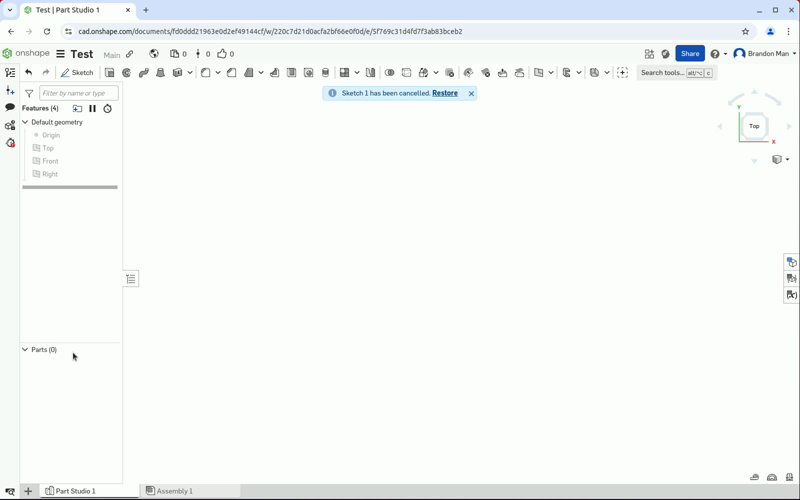
key(space)
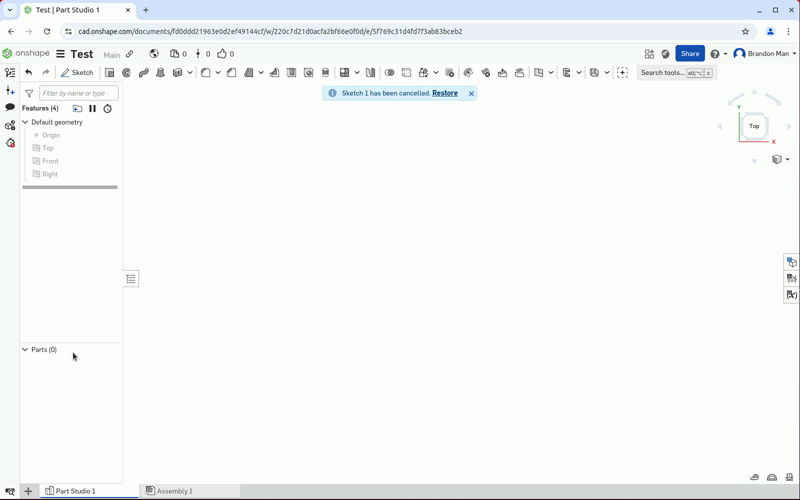
key_down(shift)
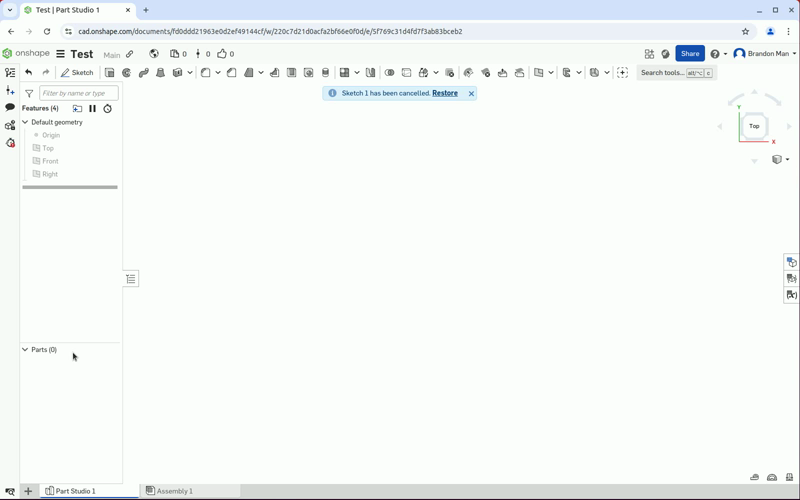
key(up)
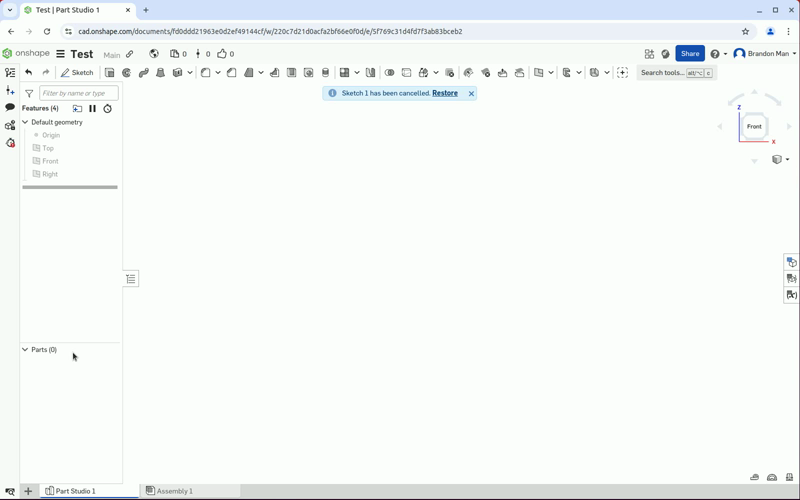
key_up(shift)
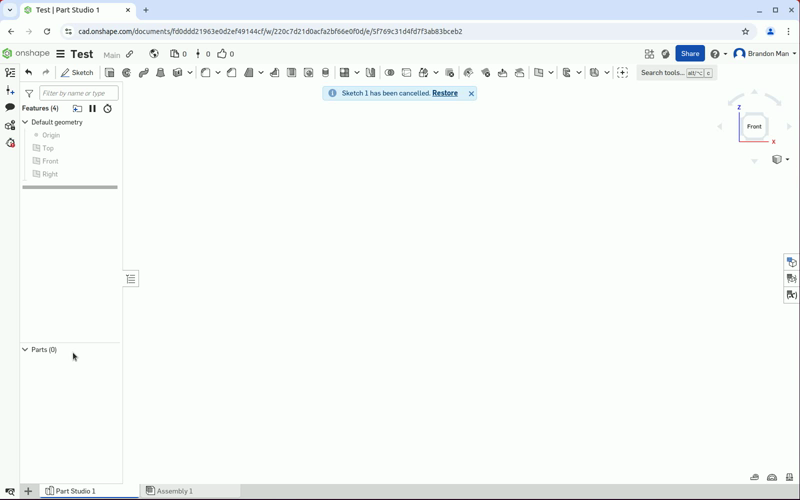
mouse_move(73, 352)
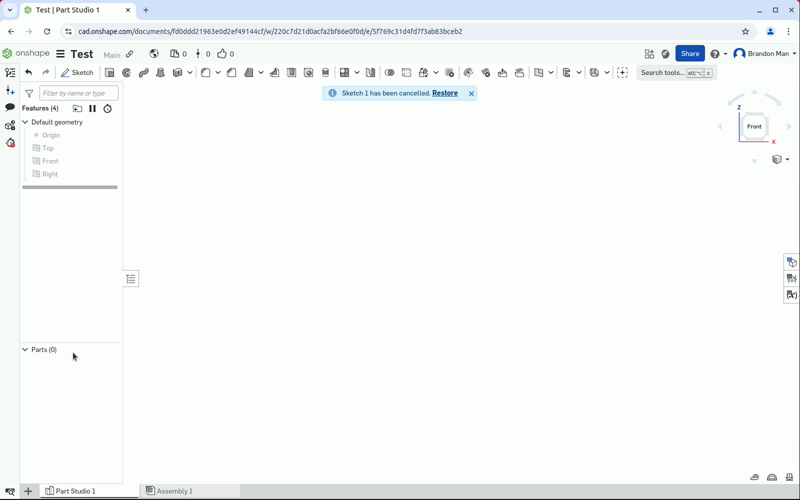
key(shift+y)
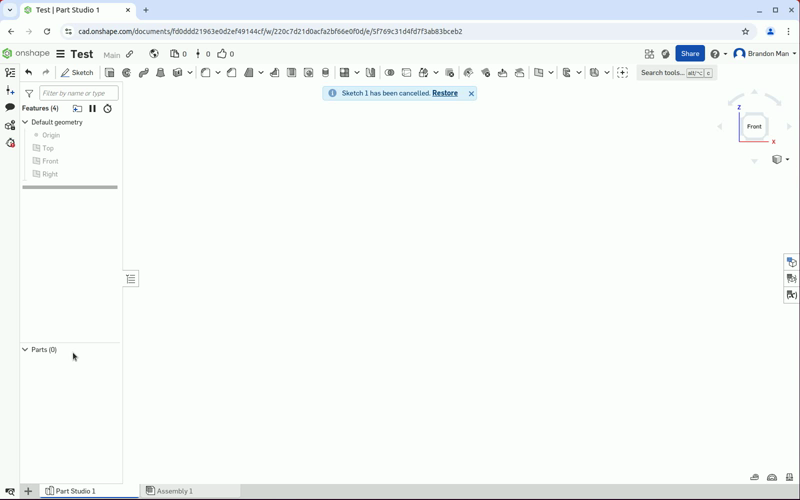
key(shift+s)
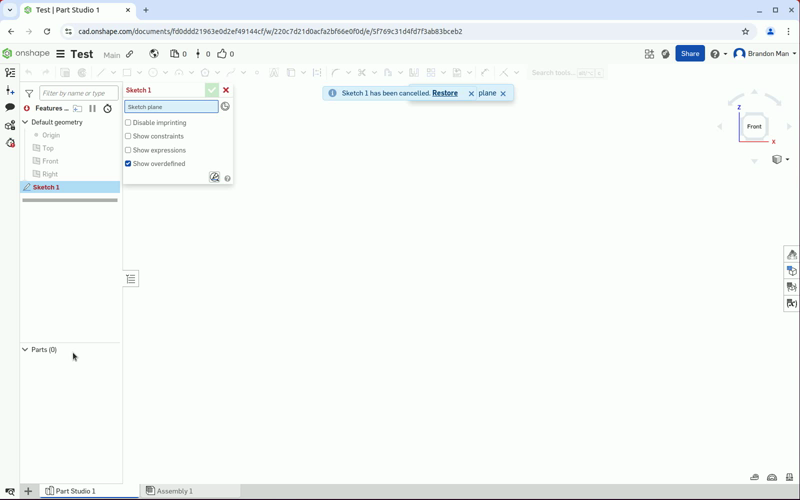
mouse_move(73, 163)
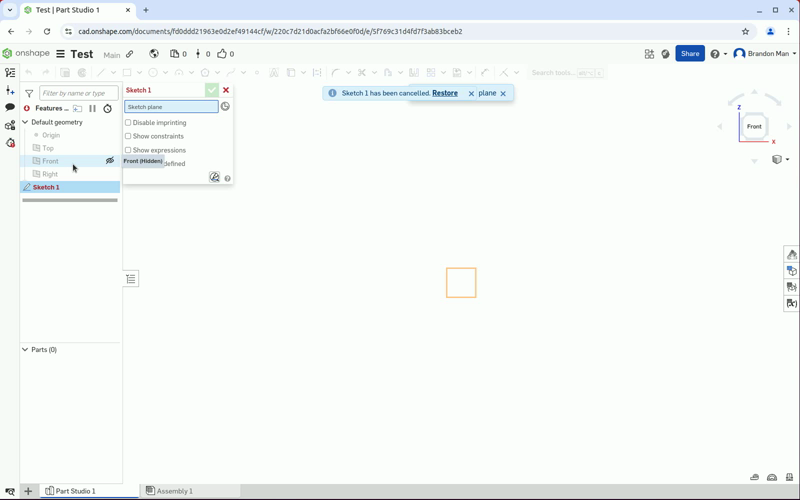
click(73, 163)
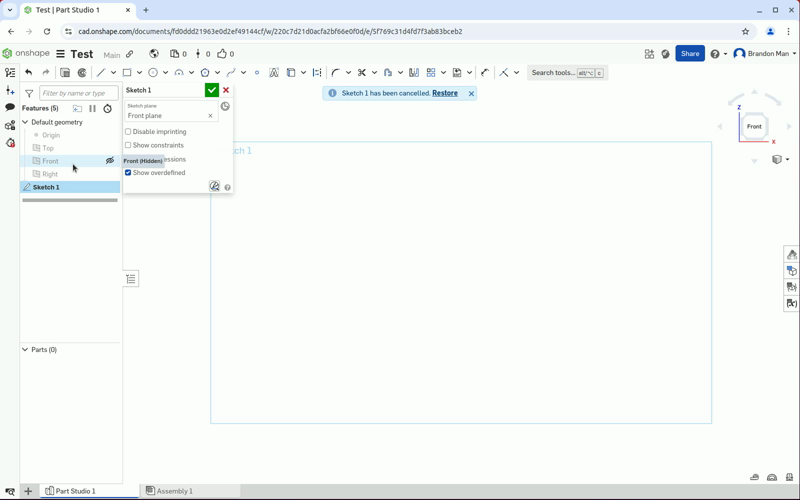
mouse_move(73, 352)
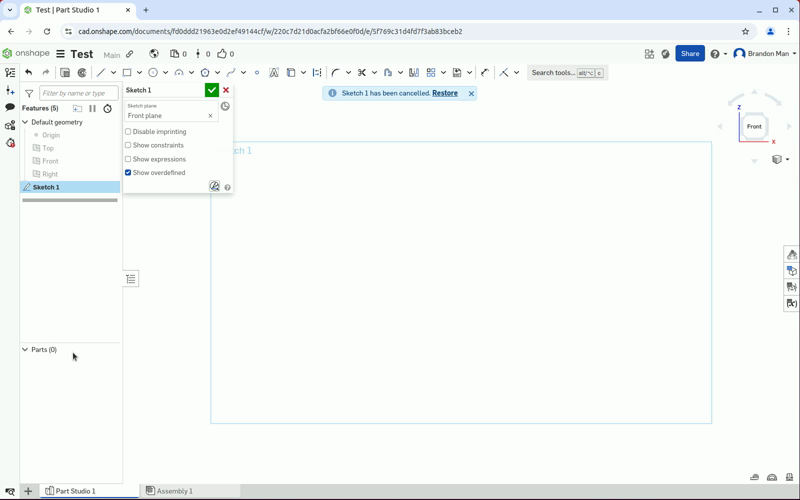
key(y)
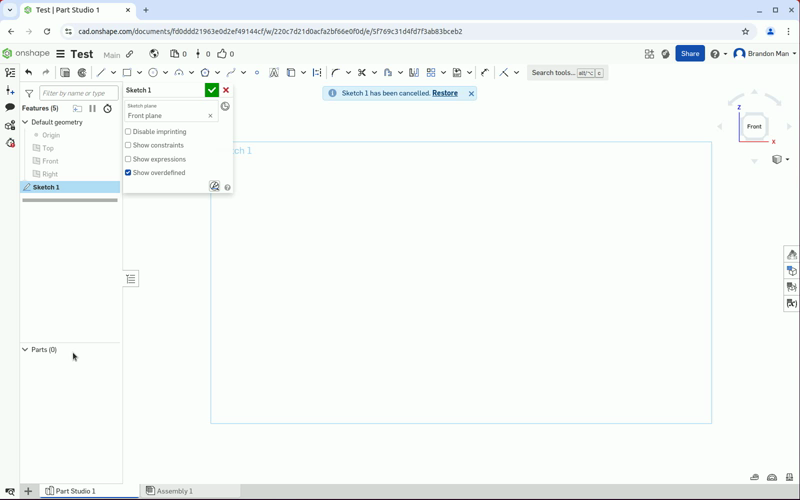
key(l)
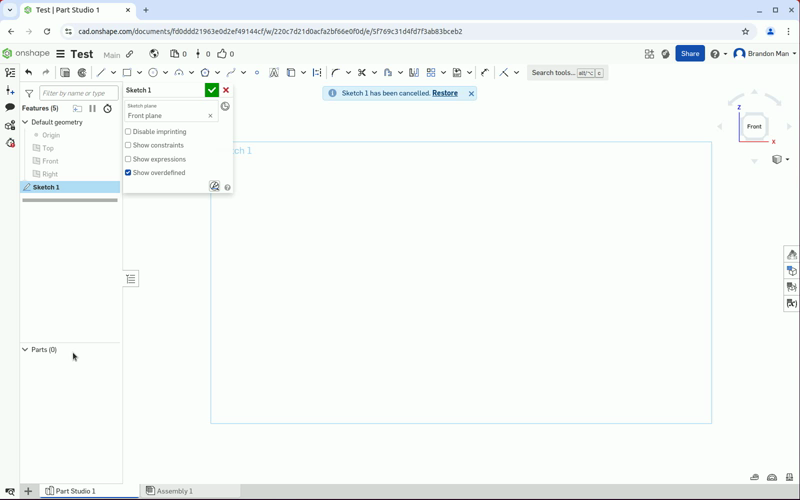
key_down(shift)
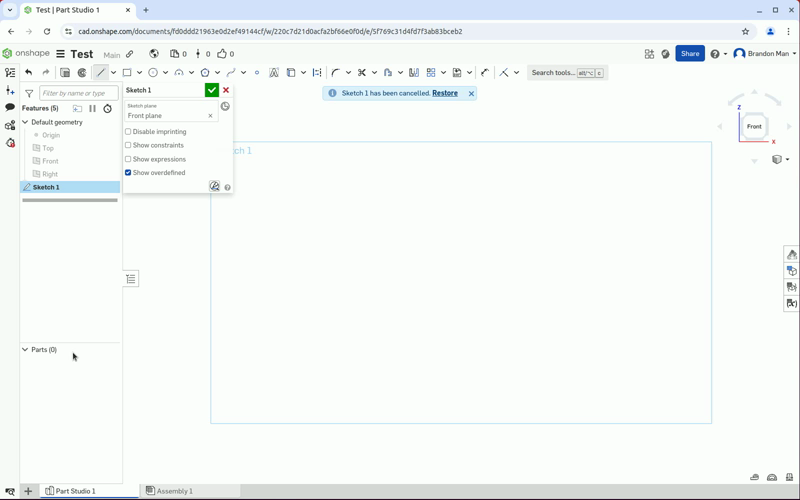
mouse_move(431, 246)
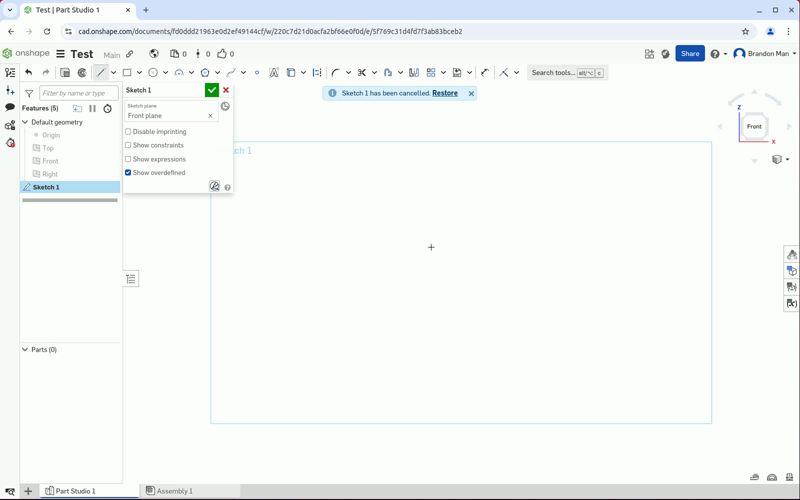
click(431, 246)
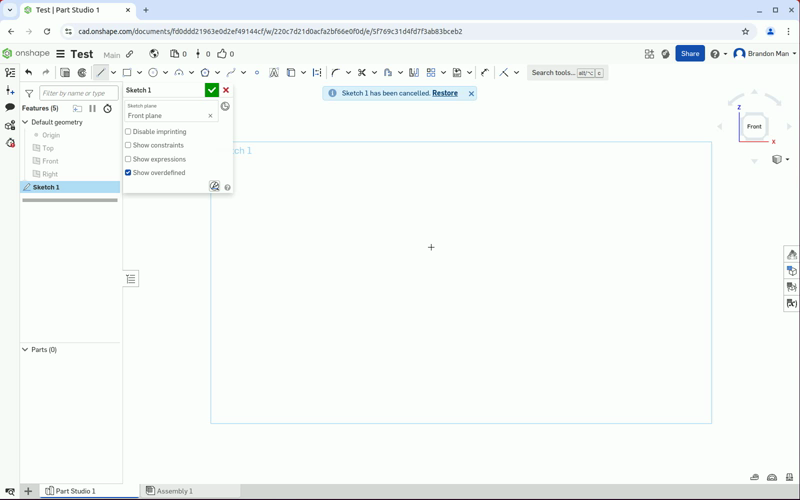
key_up(shift)
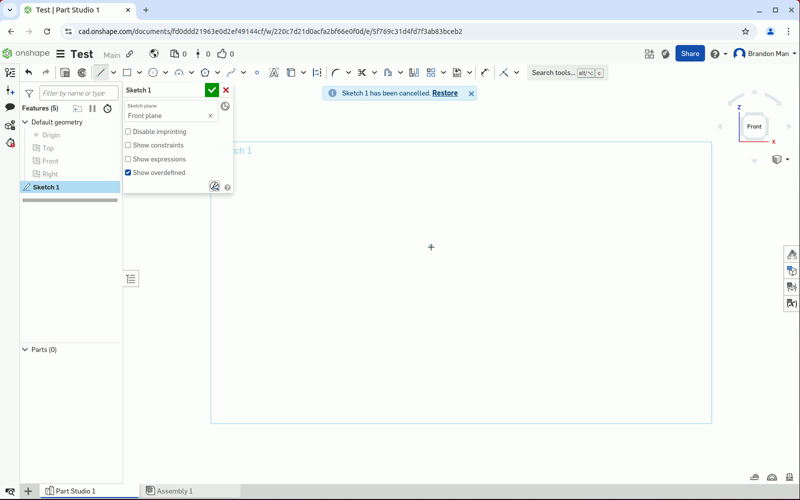
key_down(shift)
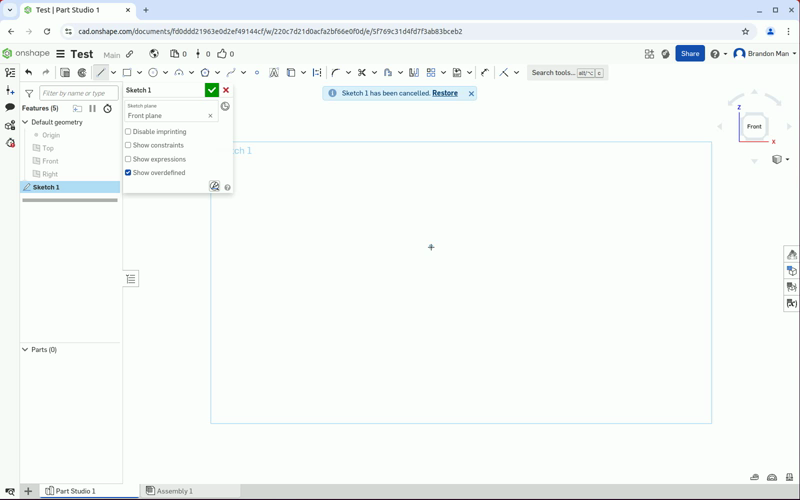
mouse_move(461, 246)
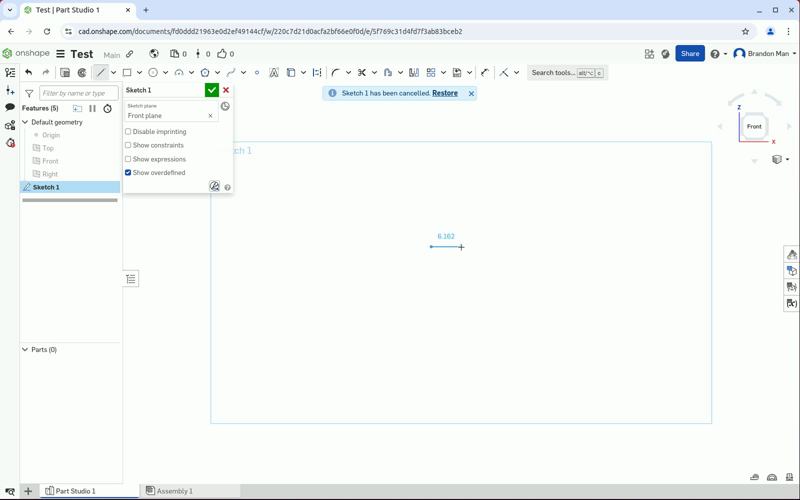
mouse_move(488, 246)
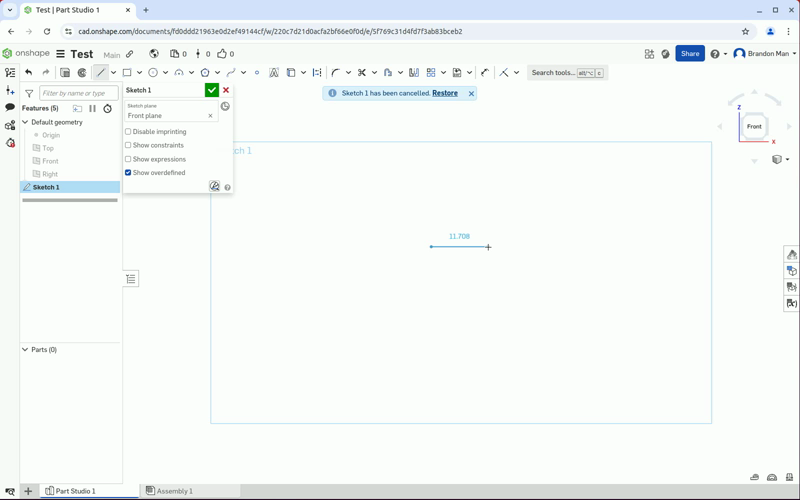
click(488, 246)
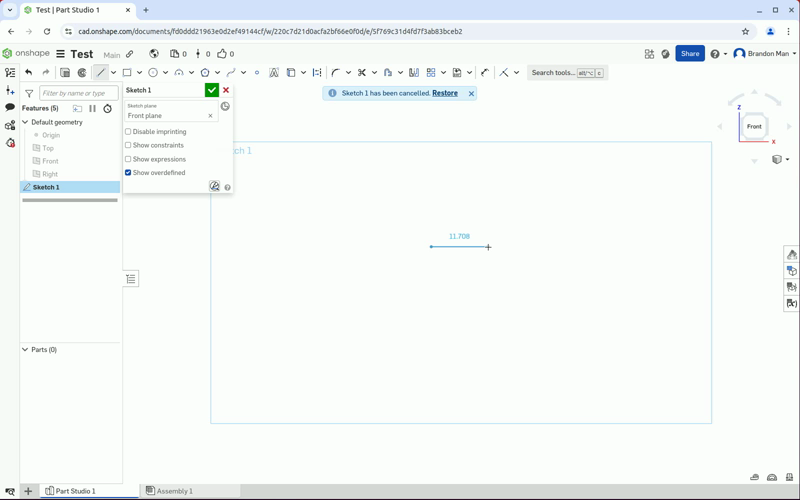
key_up(shift)
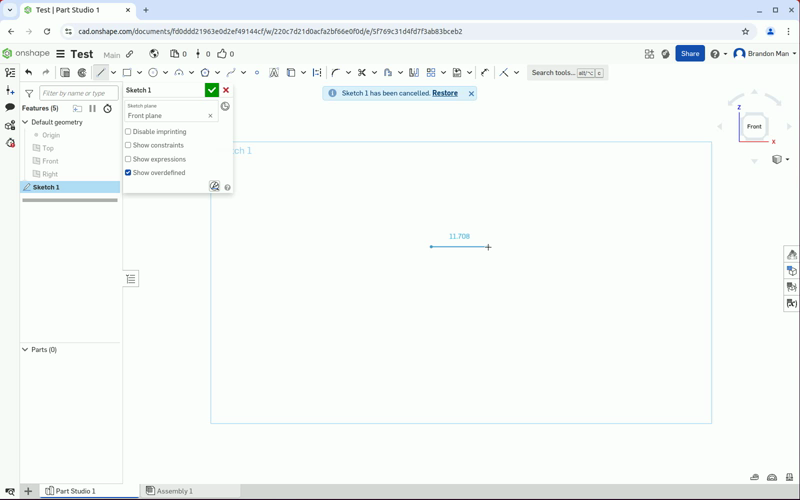
key_down(shift)
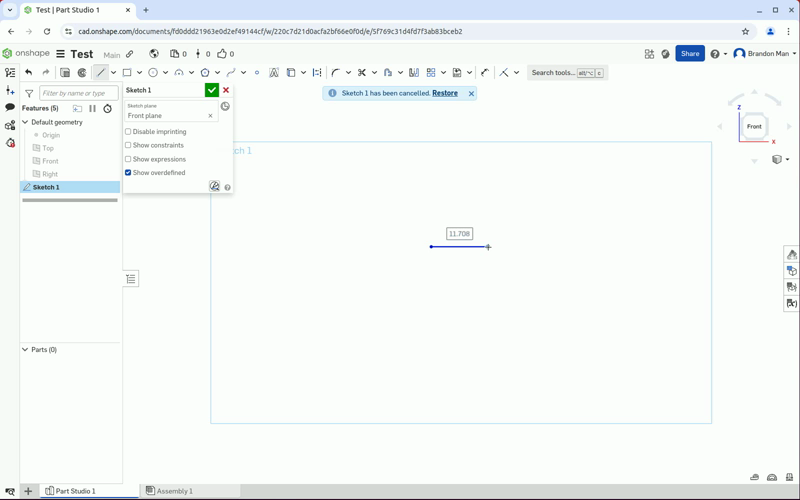
mouse_move(518, 246)
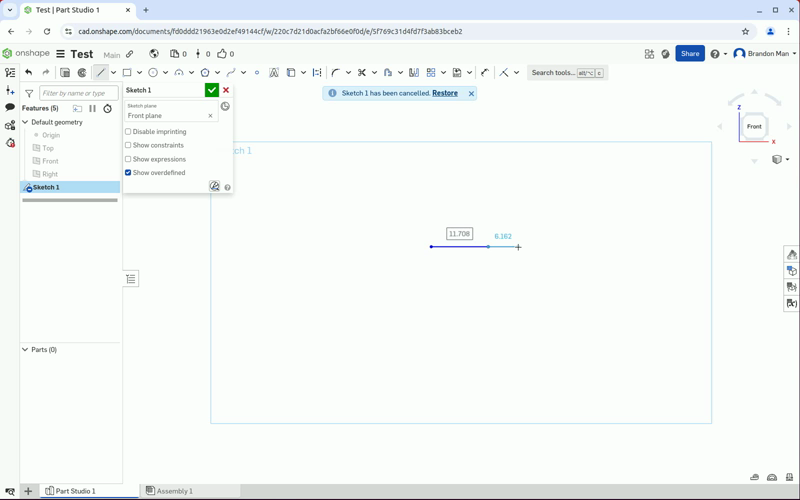
mouse_move(488, 189)
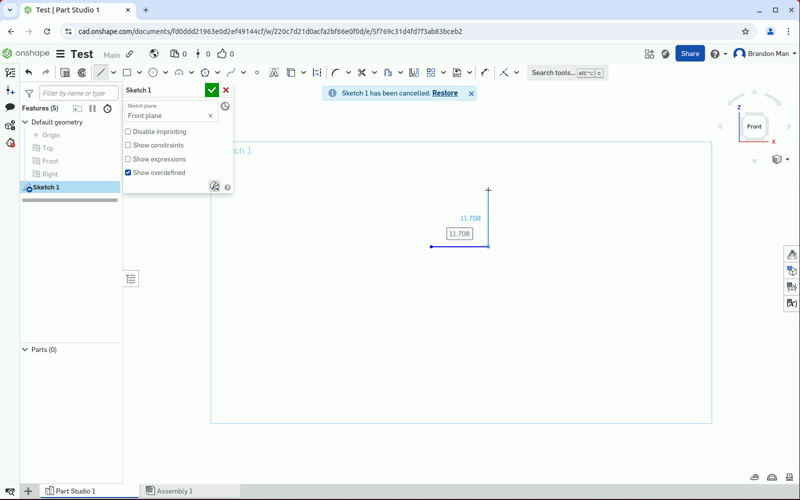
click(488, 189)
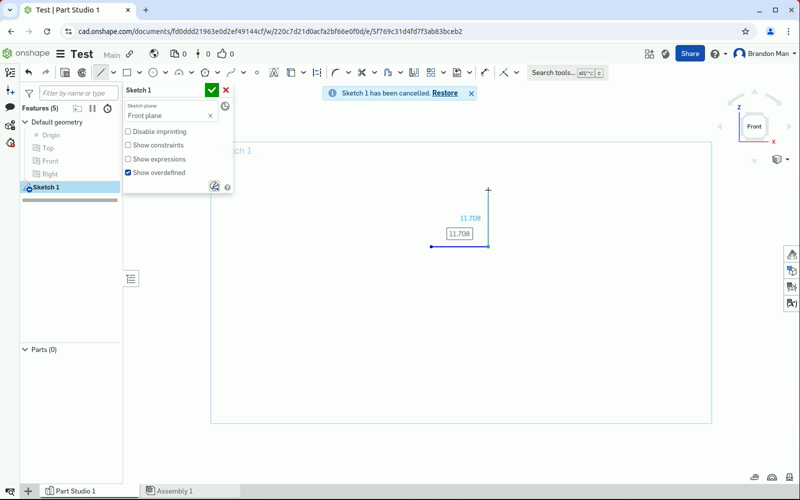
key_up(shift)
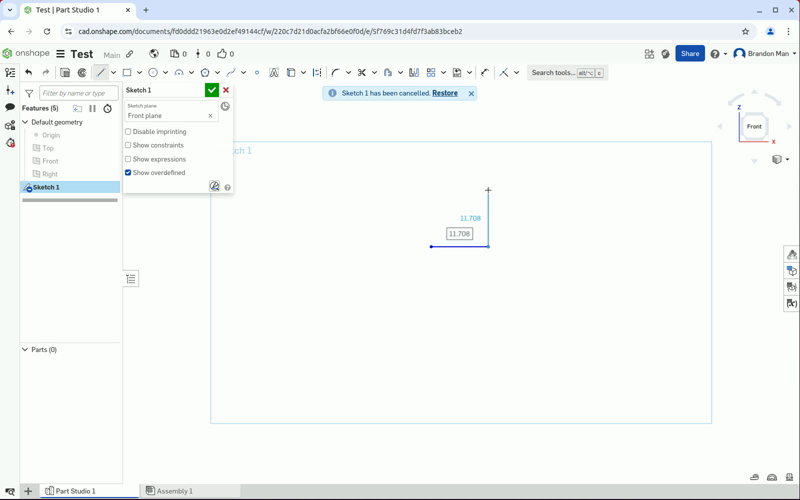
key_down(shift)
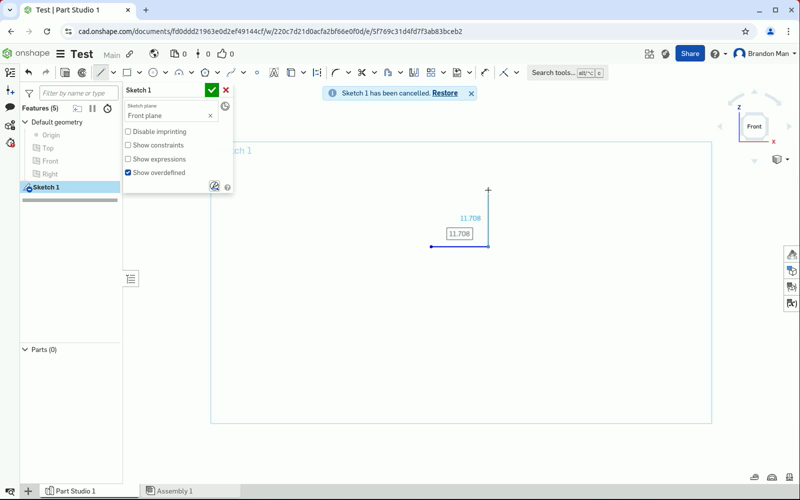
mouse_move(518, 189)
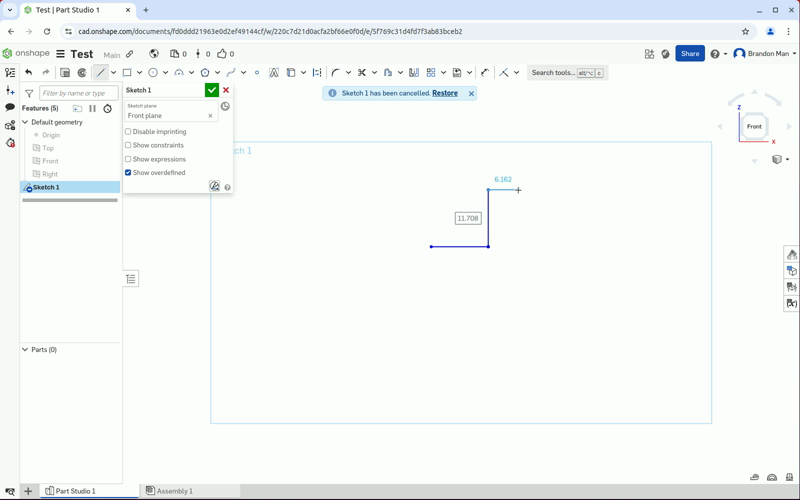
mouse_move(431, 189)
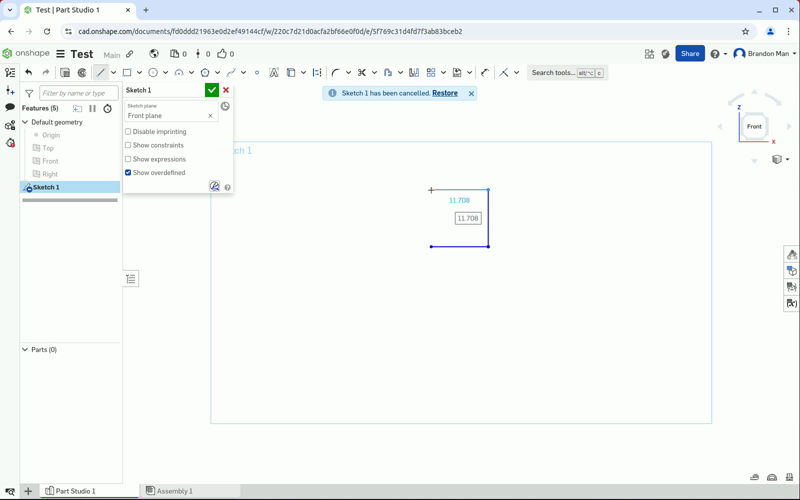
click(431, 189)
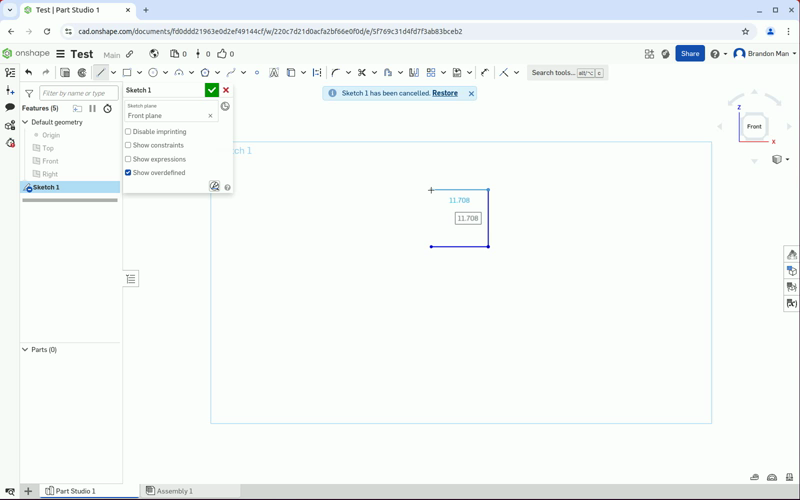
key_up(shift)
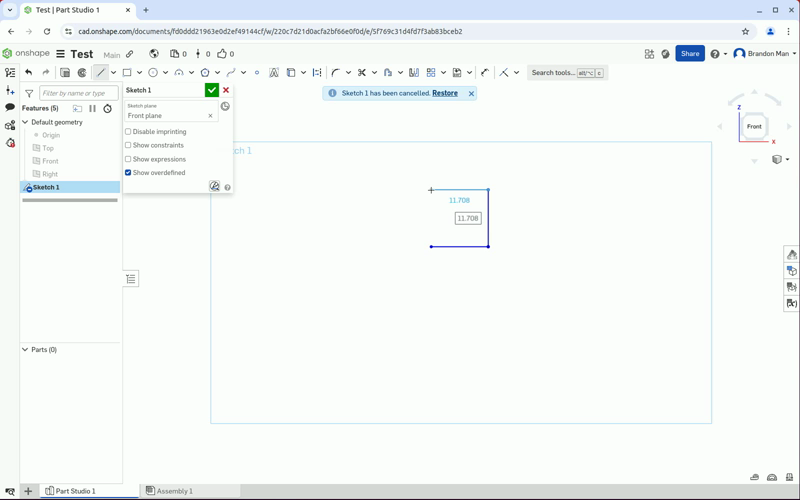
mouse_move(461, 189)
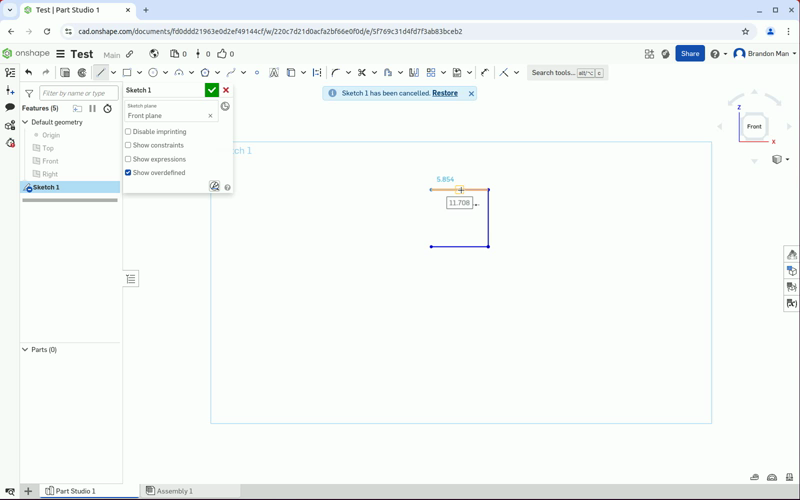
key_down(shift)
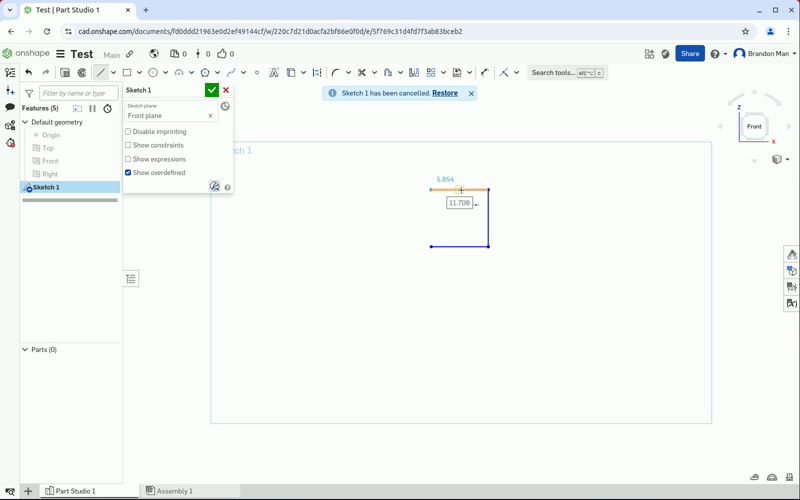
mouse_move(431, 246)
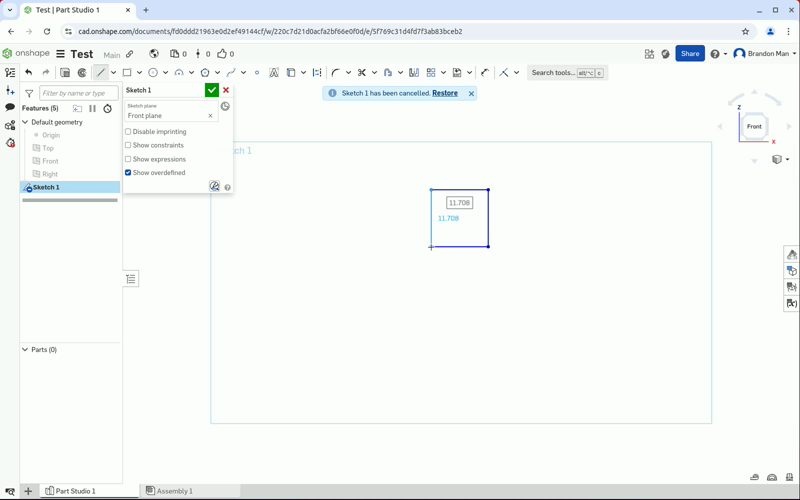
key_up(shift)
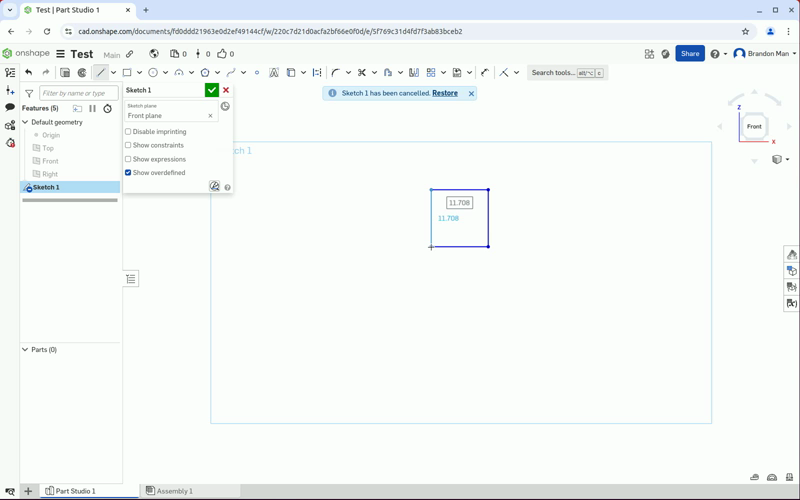
click(431, 246)
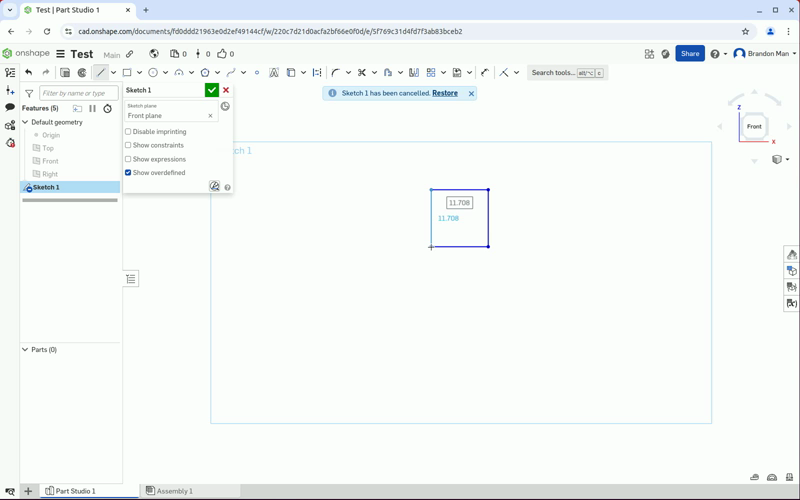
key(esc)
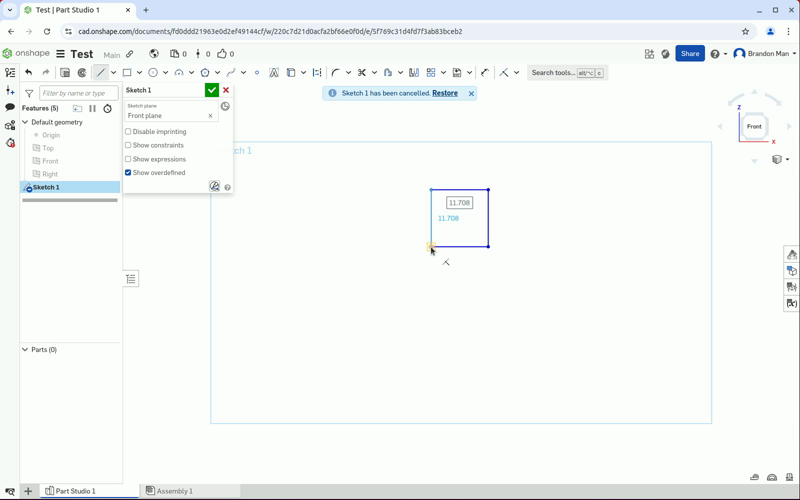
mouse_move(485, 214)
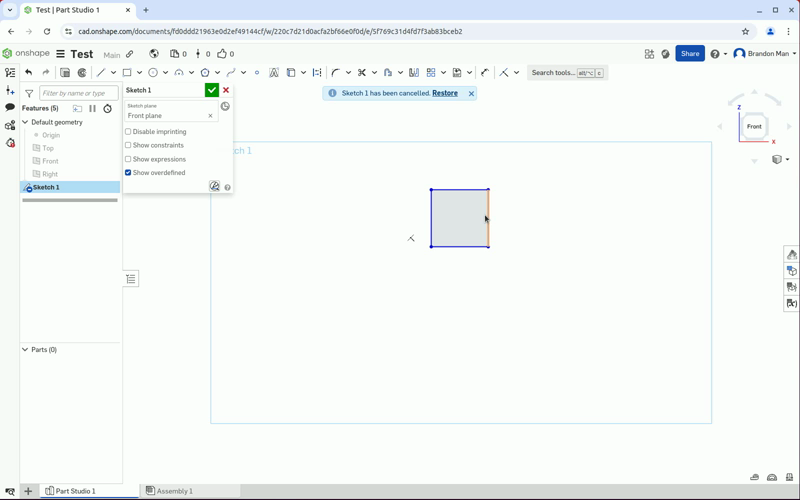
click(485, 214)
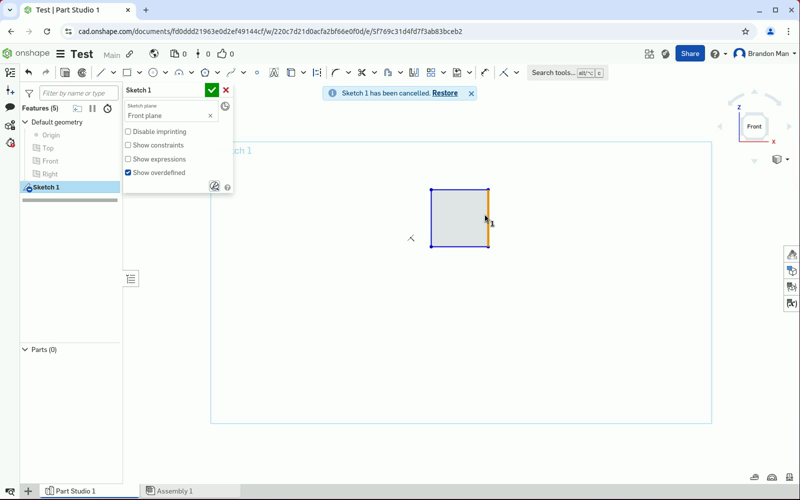
mouse_move(73, 352)
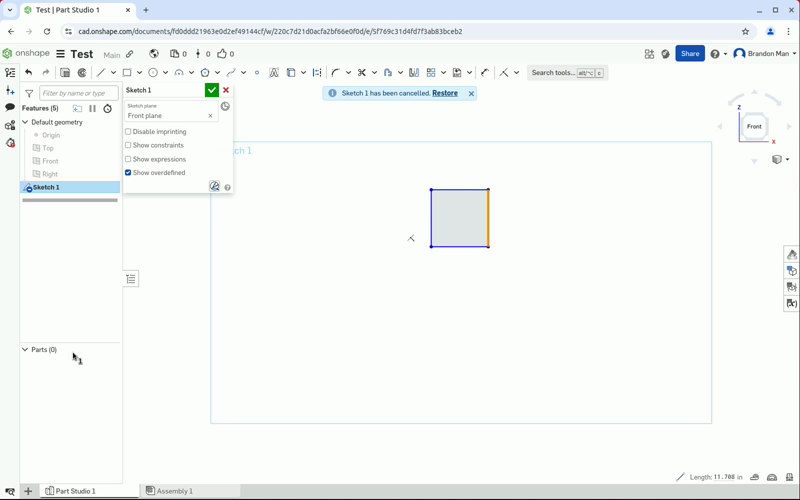
key(shift+y)
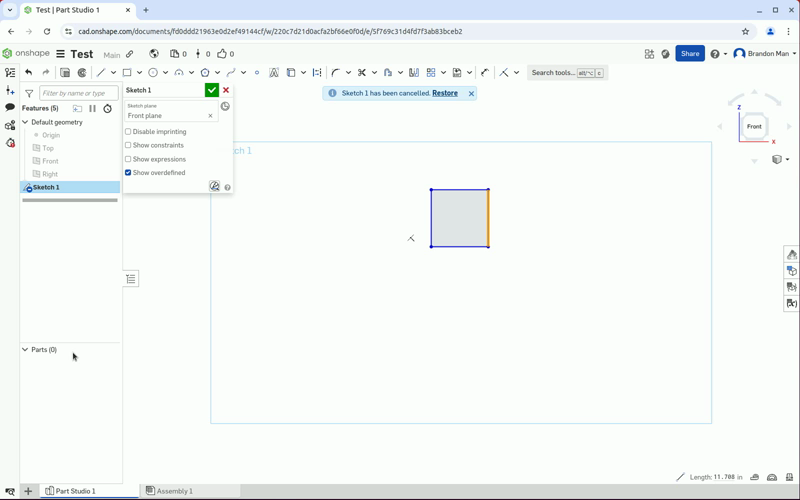
key(shift+e)
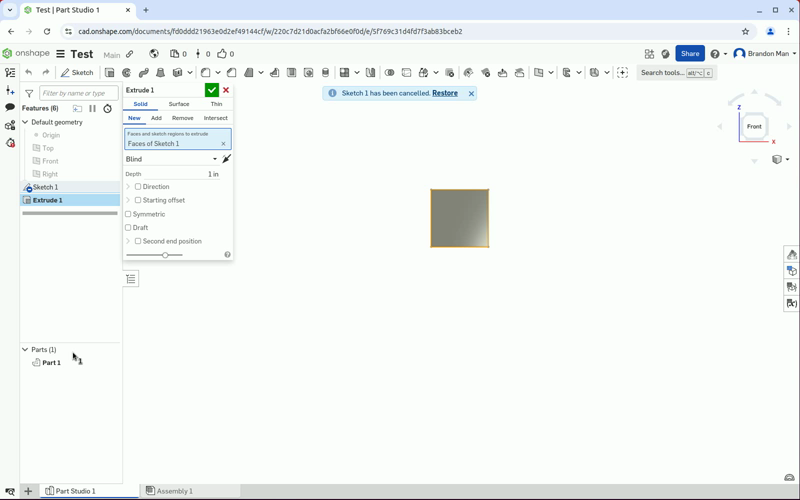
mouse_move(143, 106)
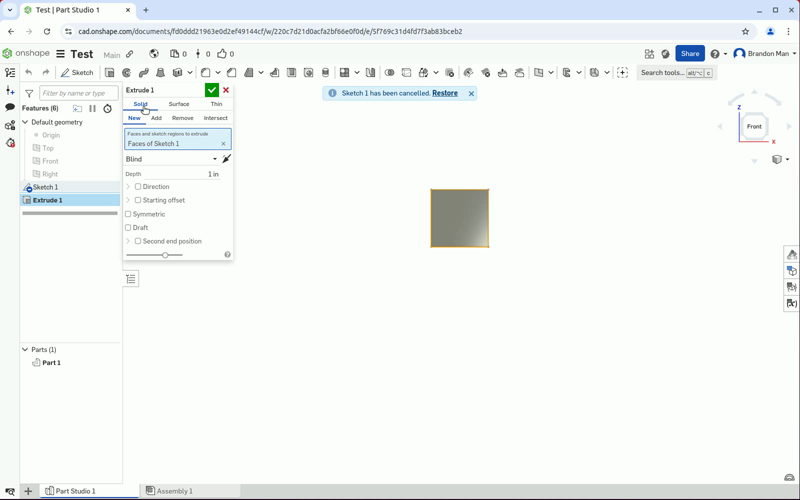
click(143, 106)
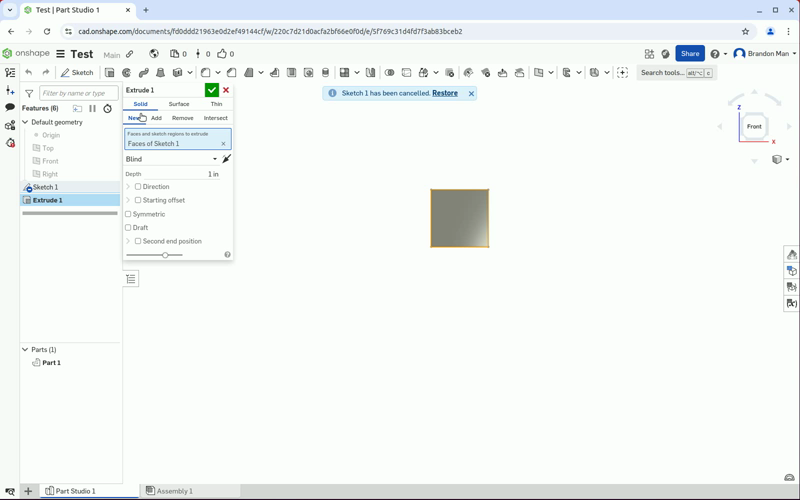
mouse_move(137, 120)
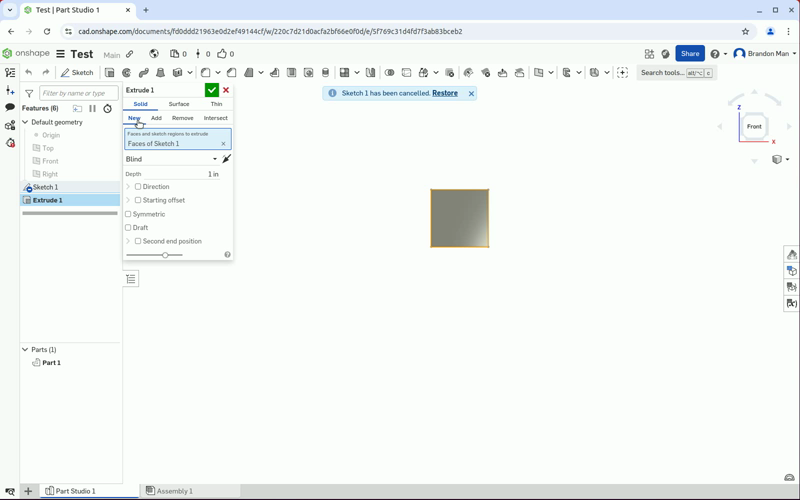
click(137, 120)
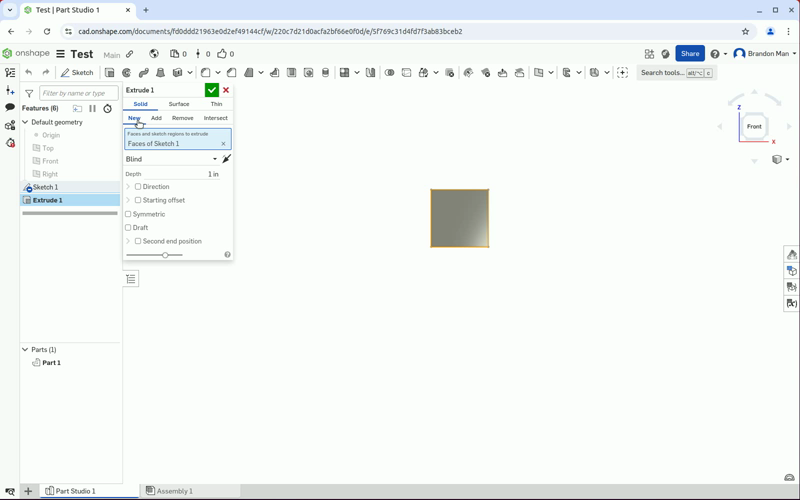
key(tab, 4)
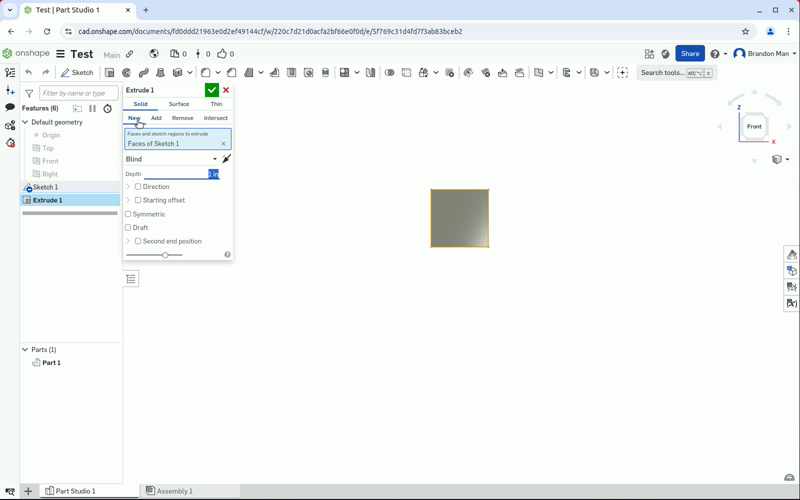
text(23.108)
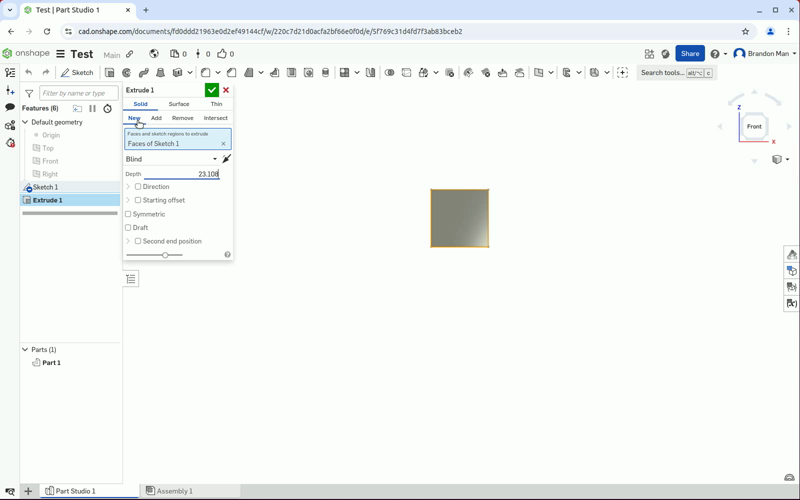
key(tab, 3)
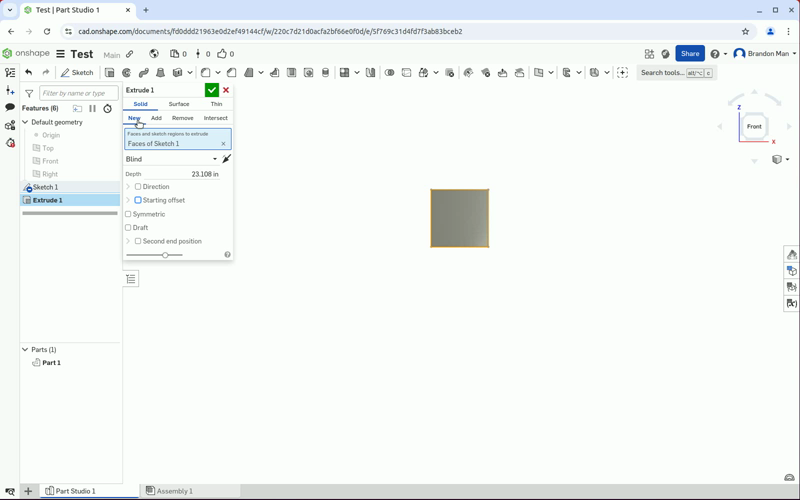
key(tab, 2)
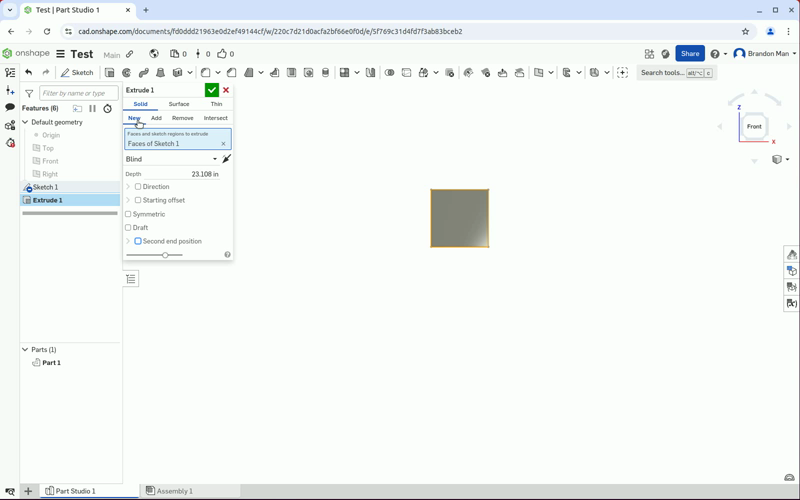
key(space)
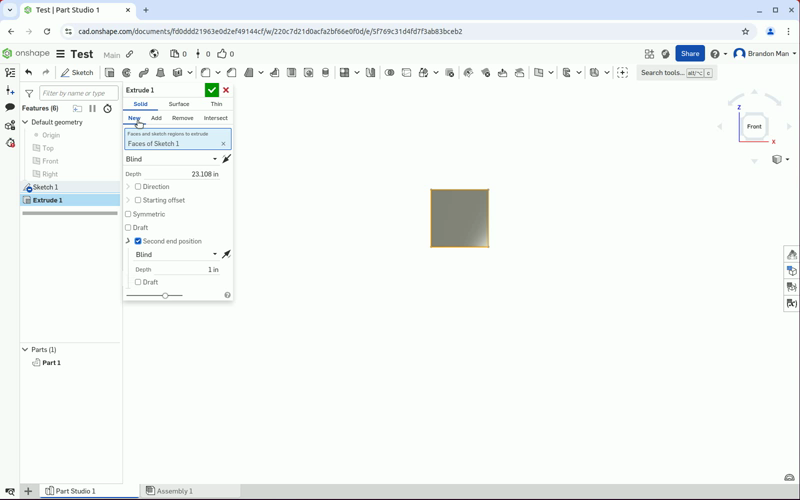
key(tab, 3)
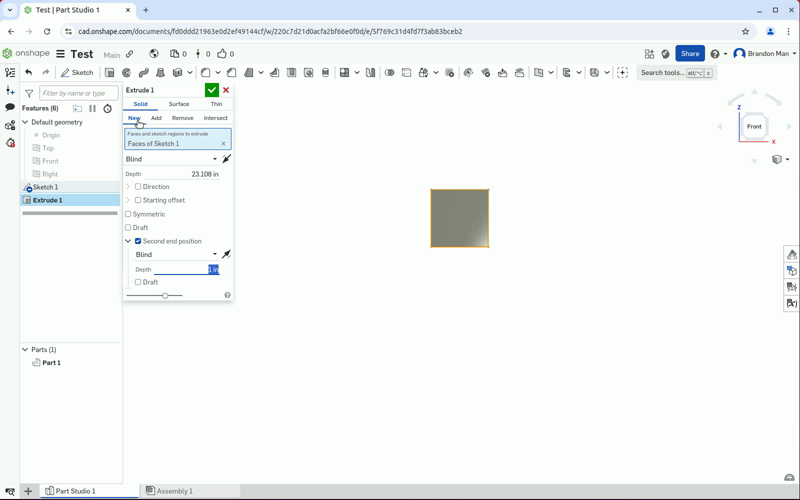
text(11.554)
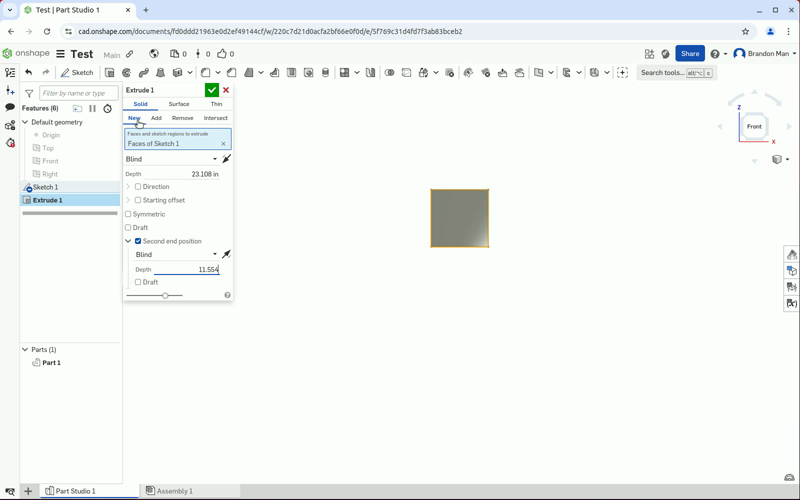
key(enter)
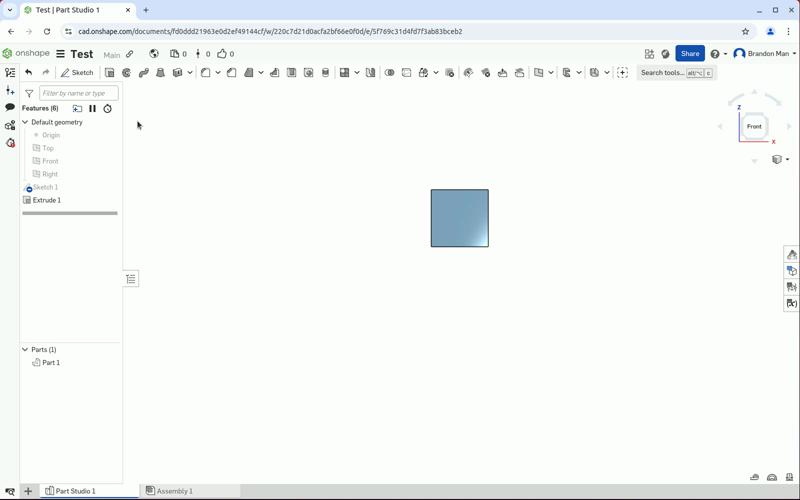
key(shift+h)
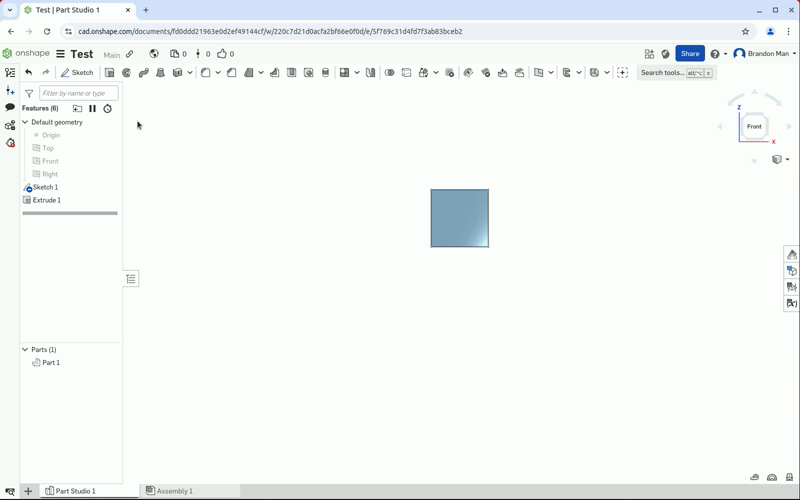
key(shift+h)
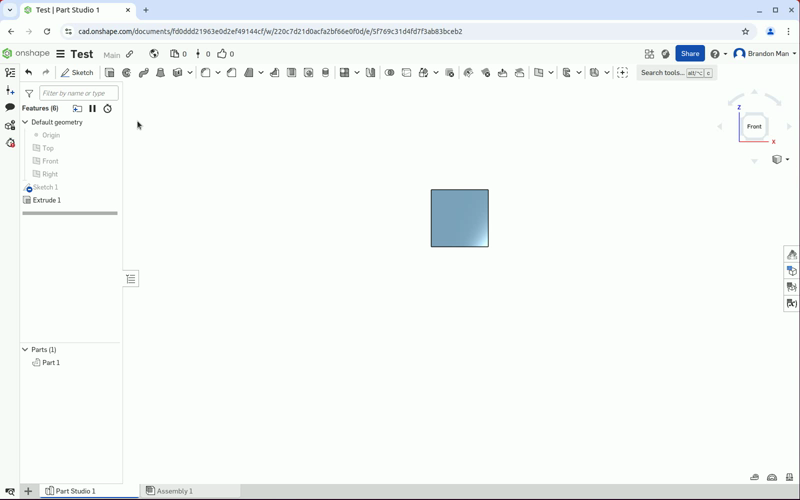
mouse_move(73, 189)
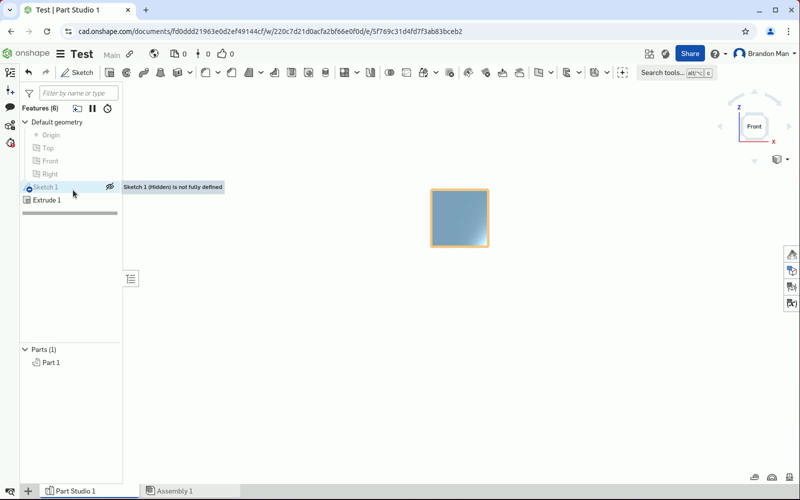
click(73, 189)
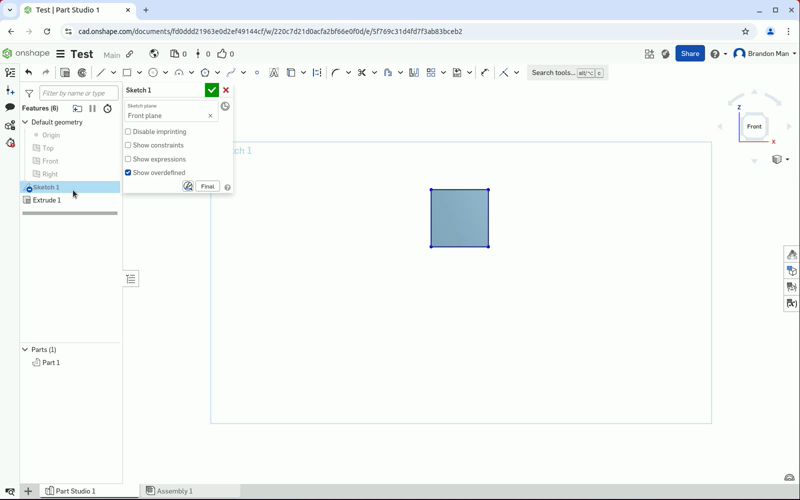
mouse_move(229, 92)
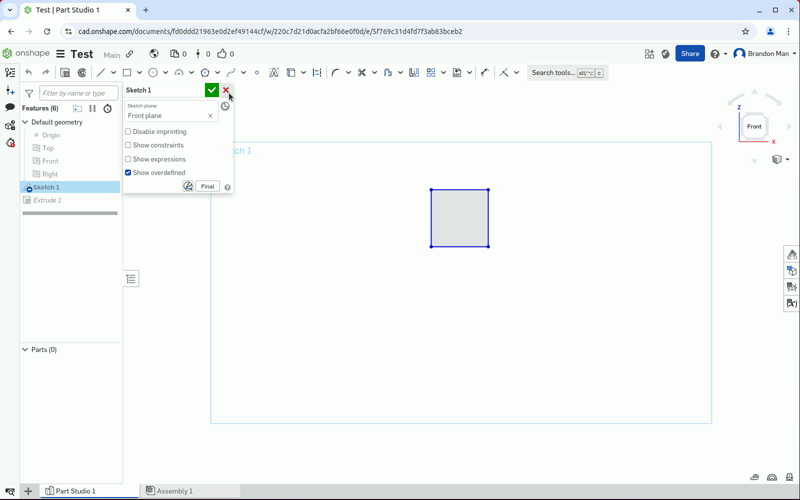
click(229, 92)
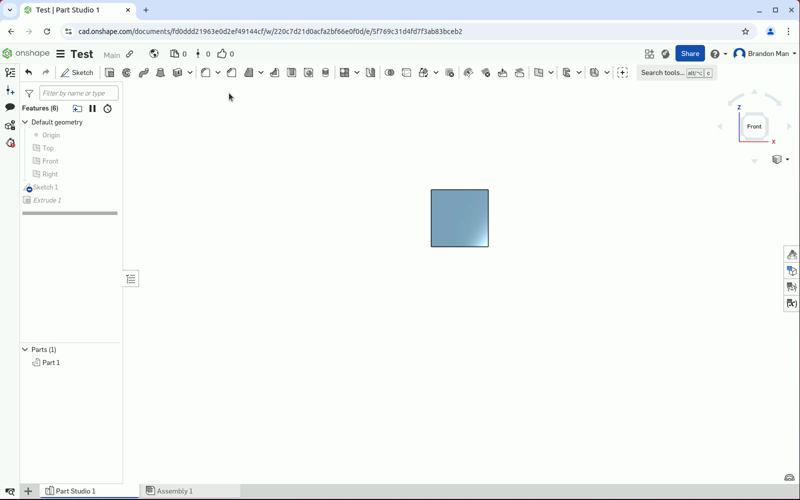
mouse_move(73, 352)
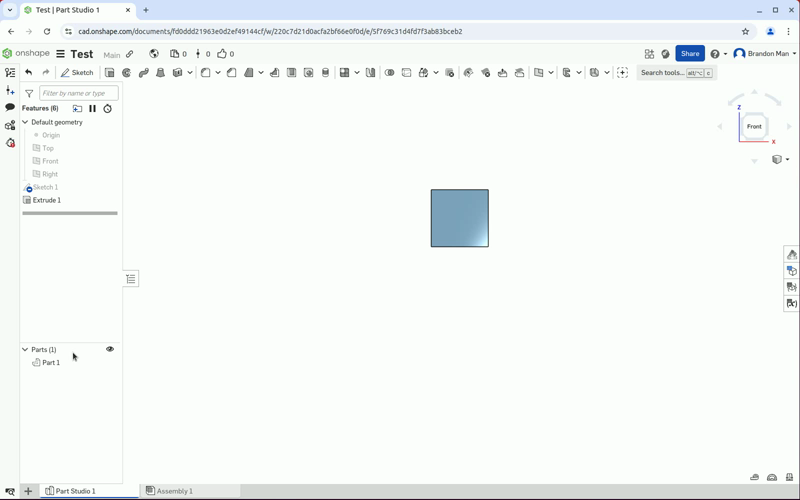
key(y)
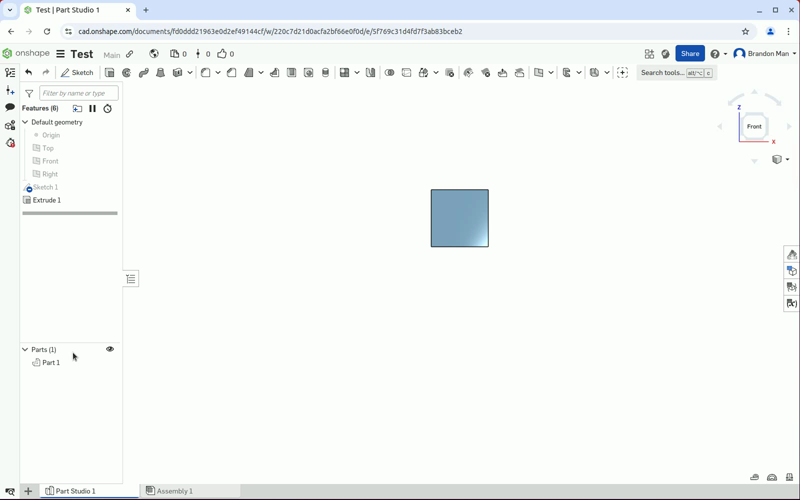
key(shift+p)
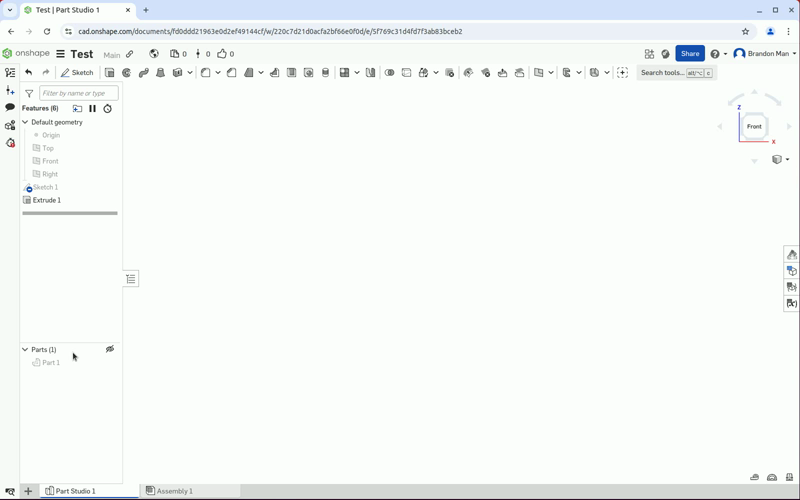
key(space)
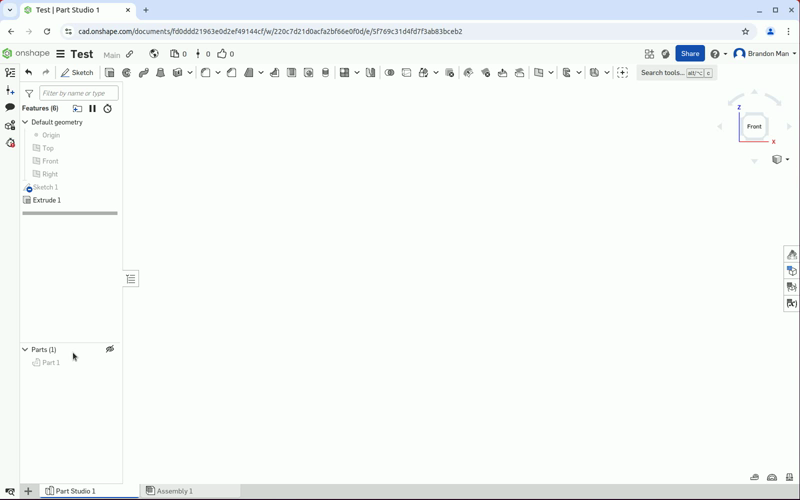
key_down(shift)
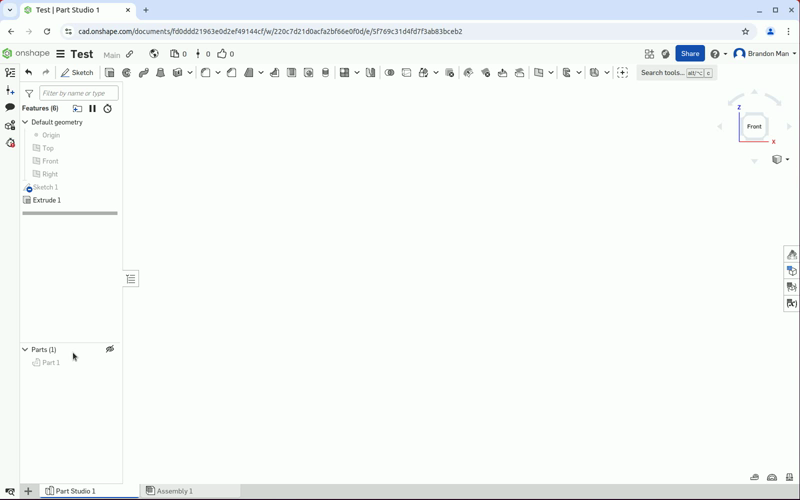
key(down)
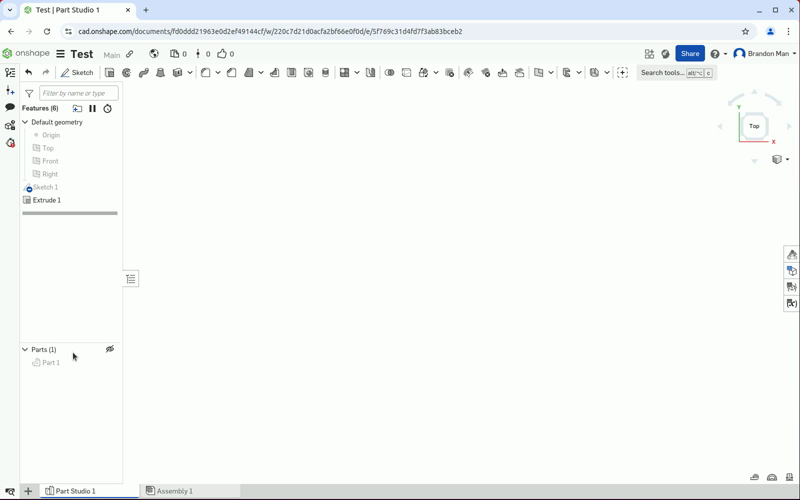
key_up(shift)
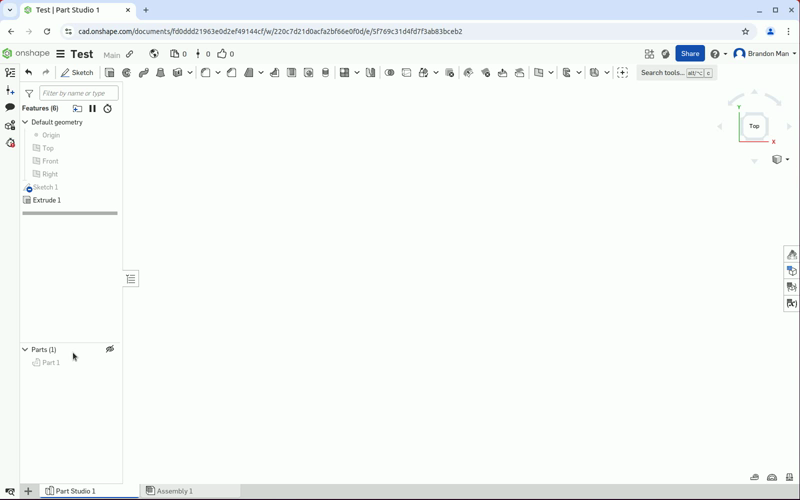
mouse_move(73, 352)
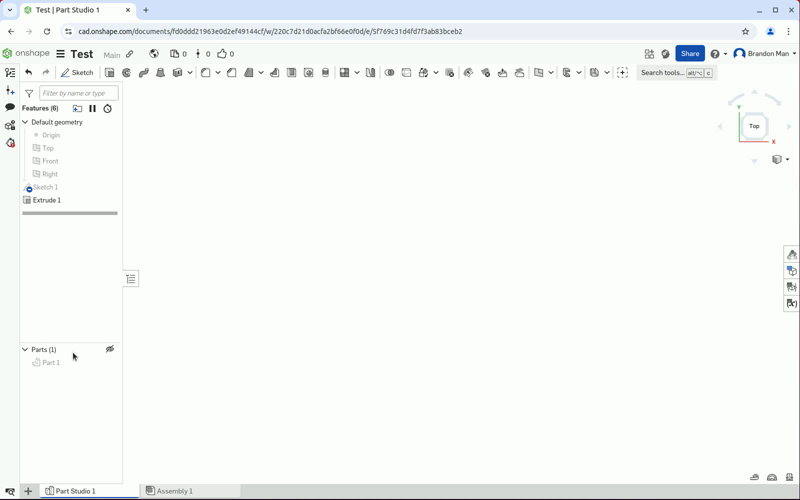
key(shift+y)
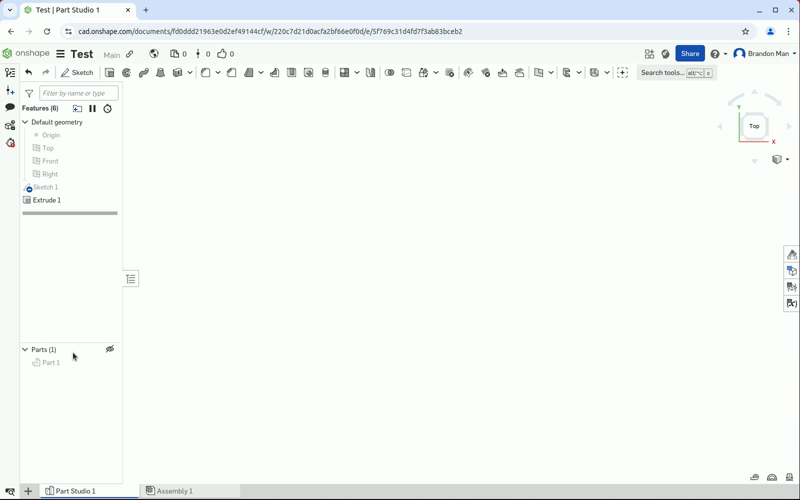
key(shift+s)
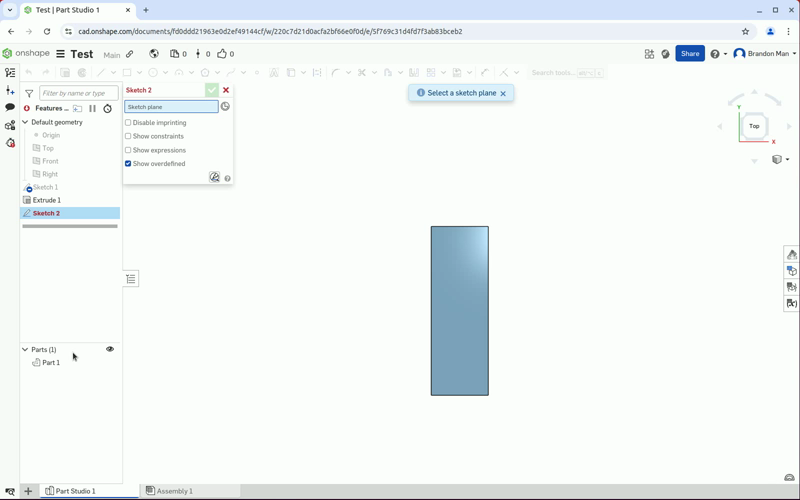
mouse_move(73, 150)
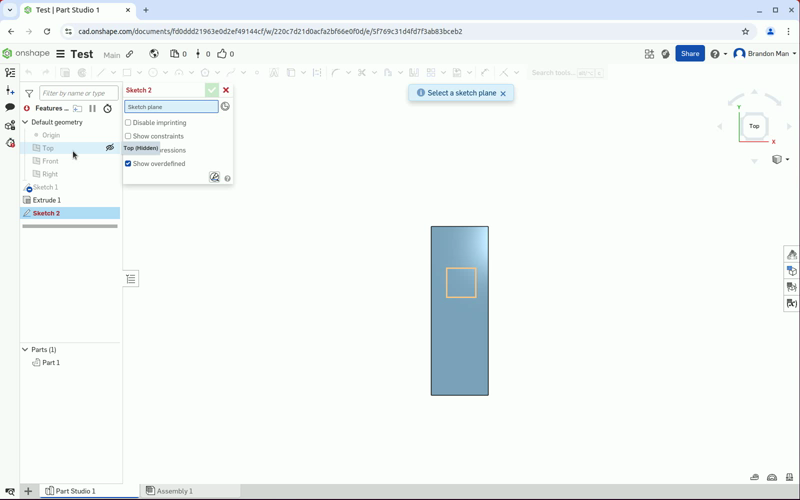
click(73, 150)
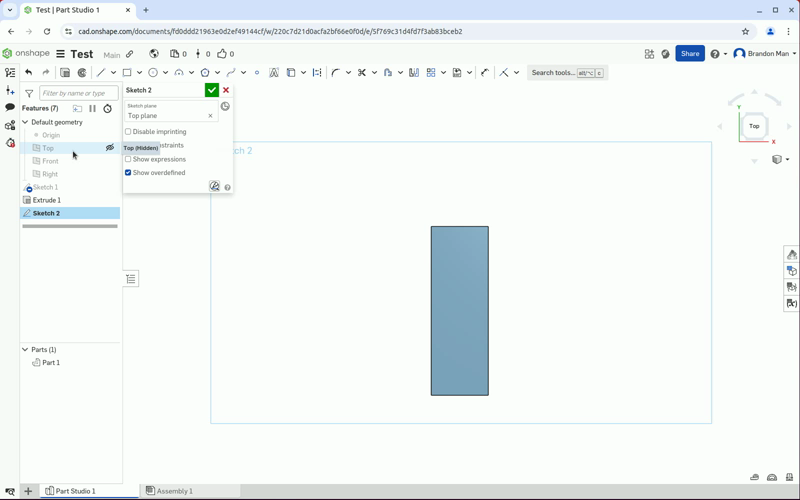
mouse_move(73, 352)
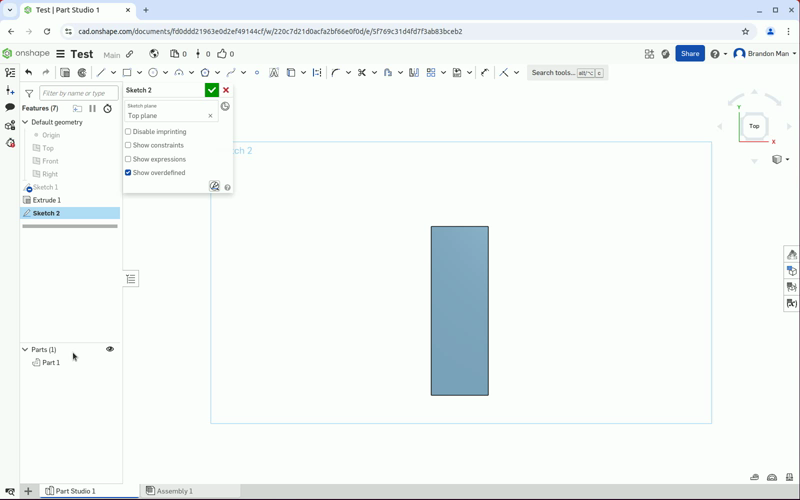
key(y)
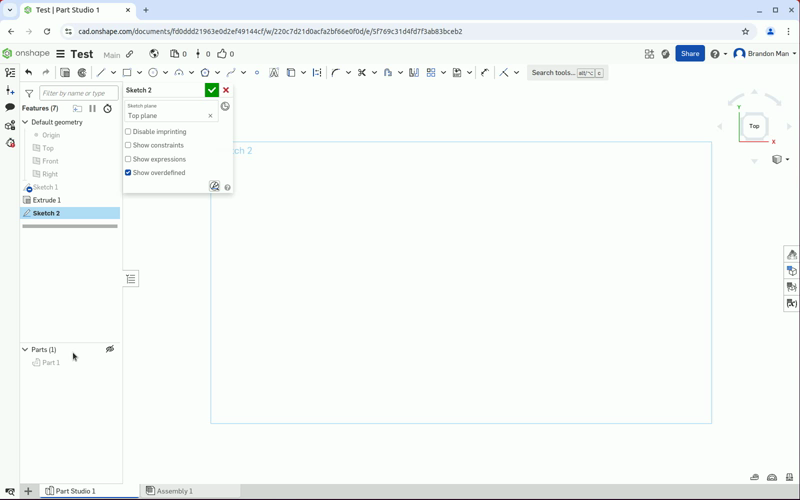
key(l)
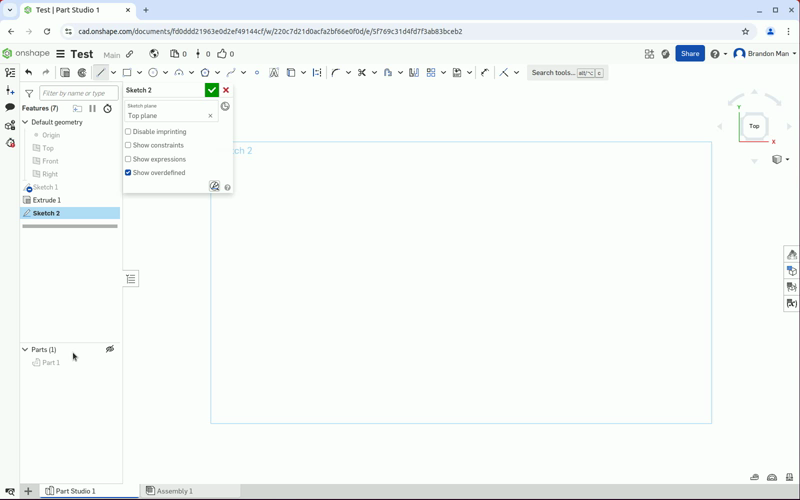
key_down(shift)
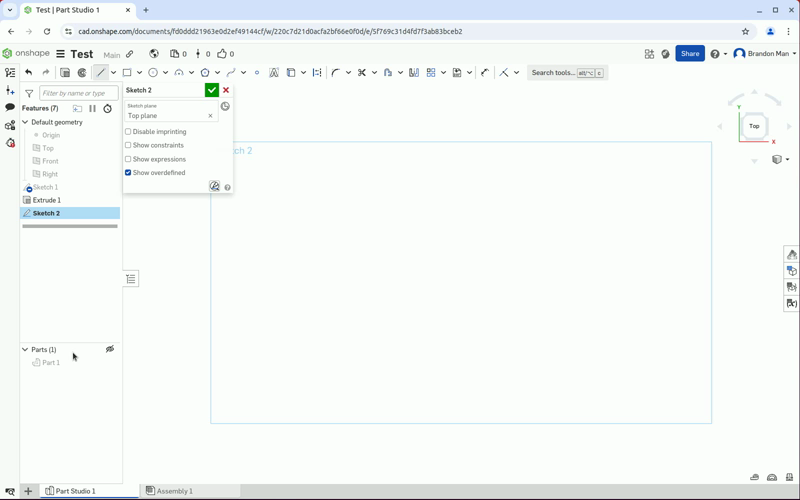
mouse_move(431, 339)
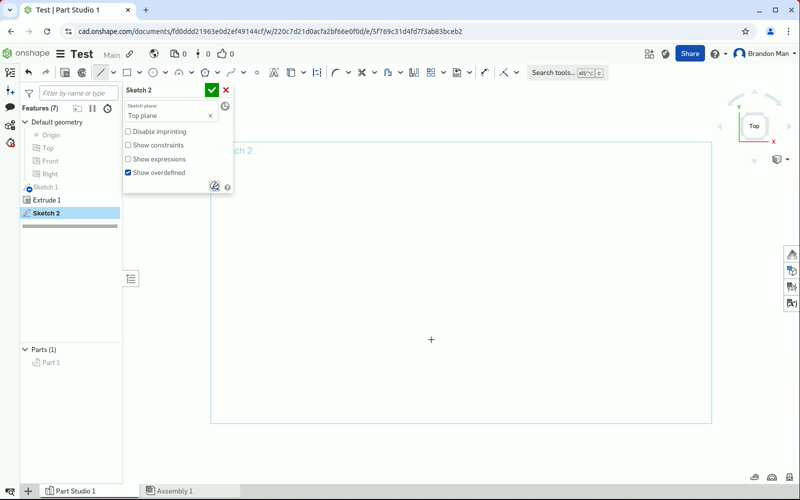
click(431, 339)
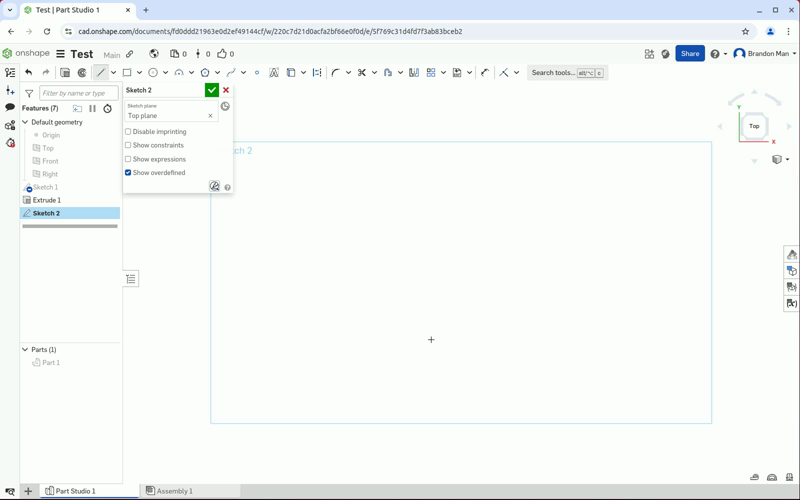
key_up(shift)
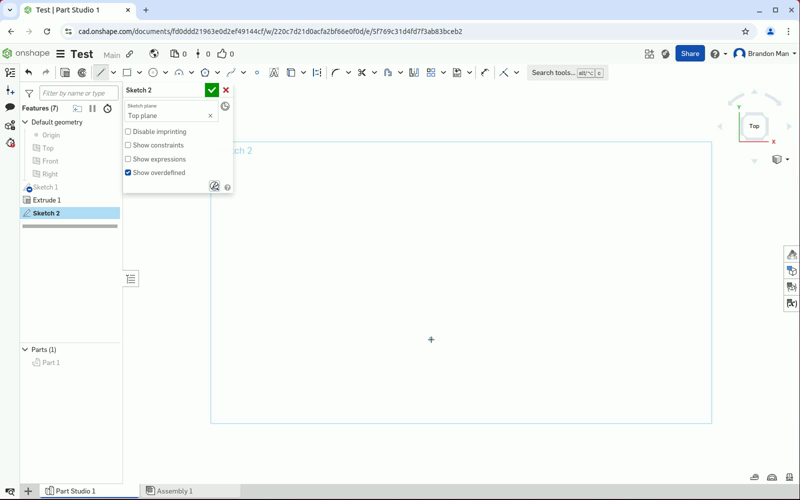
key_down(shift)
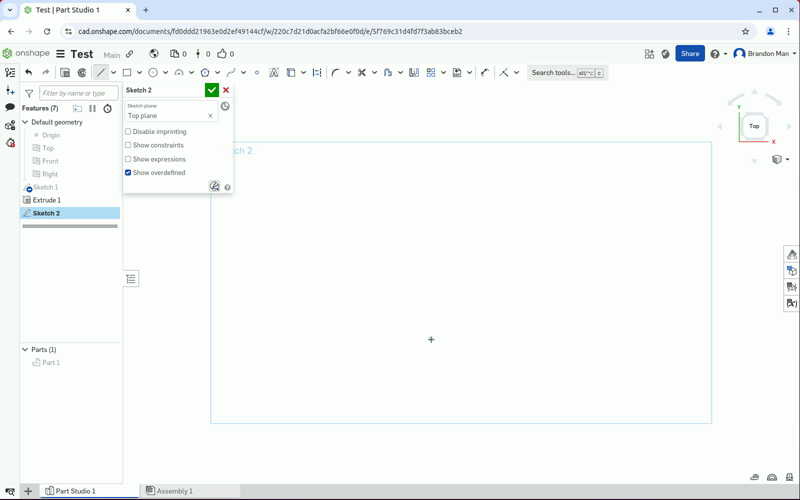
mouse_move(461, 339)
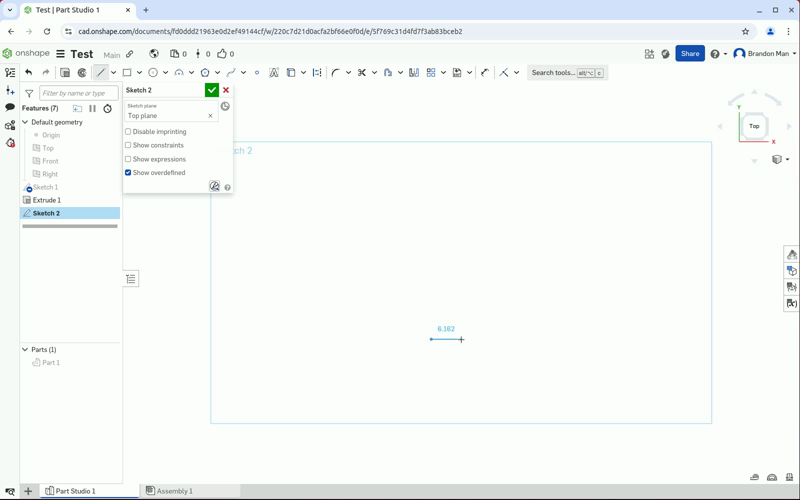
mouse_move(488, 339)
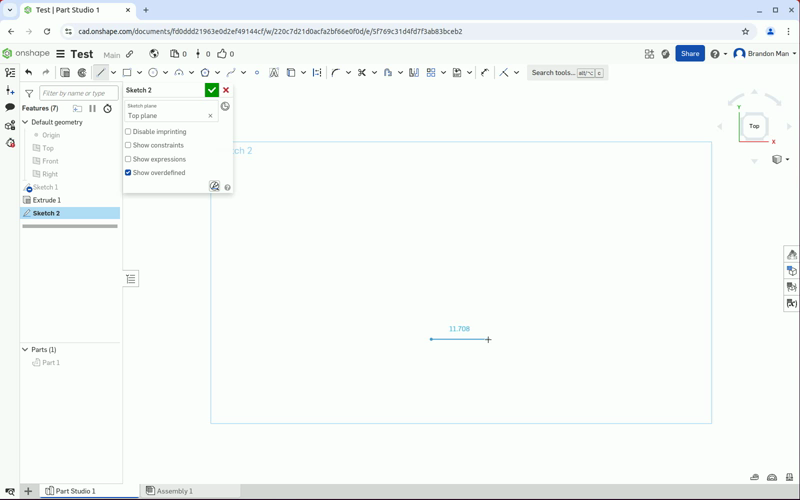
click(488, 339)
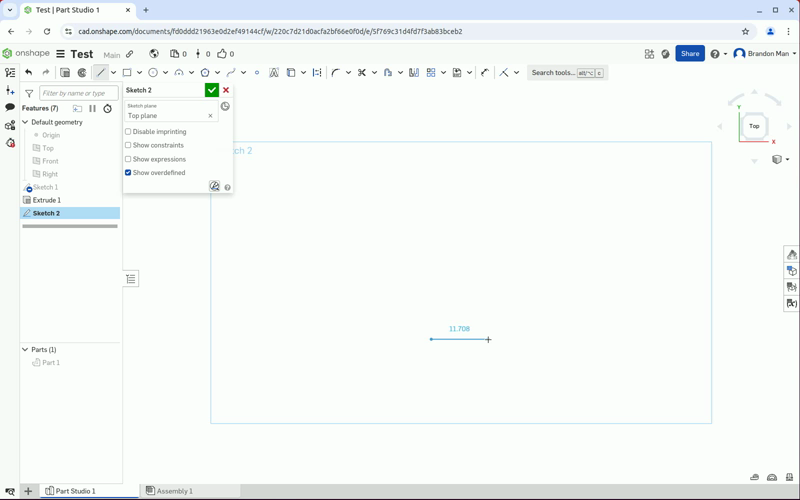
key_up(shift)
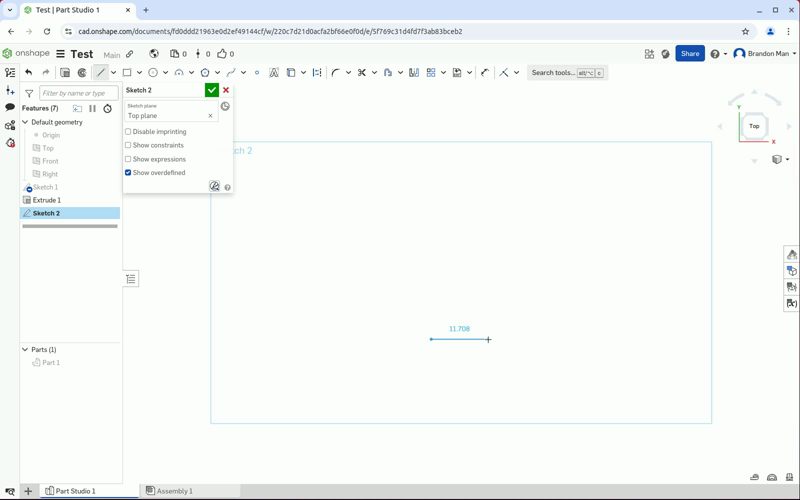
key_down(shift)
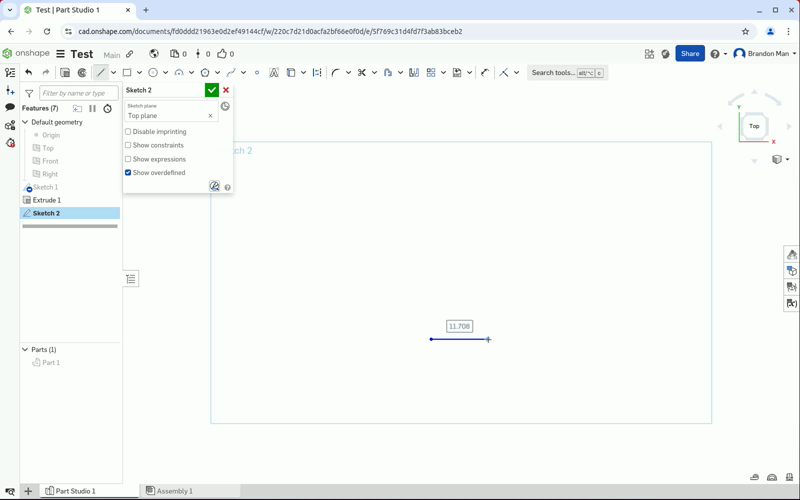
mouse_move(518, 339)
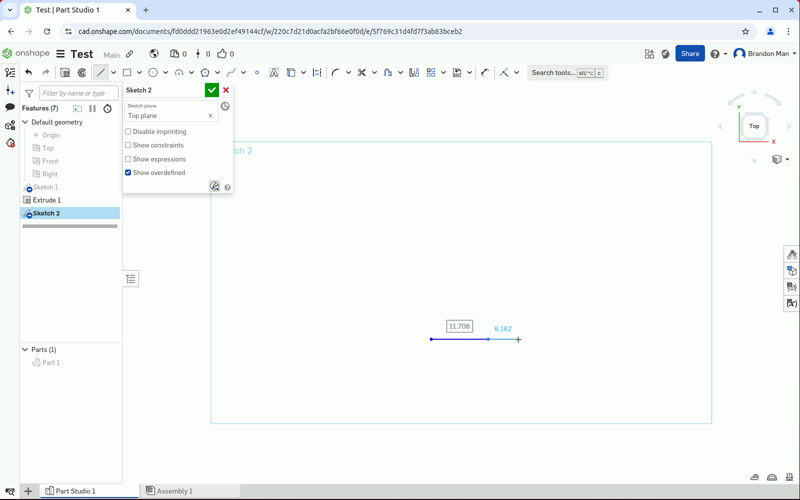
mouse_move(488, 282)
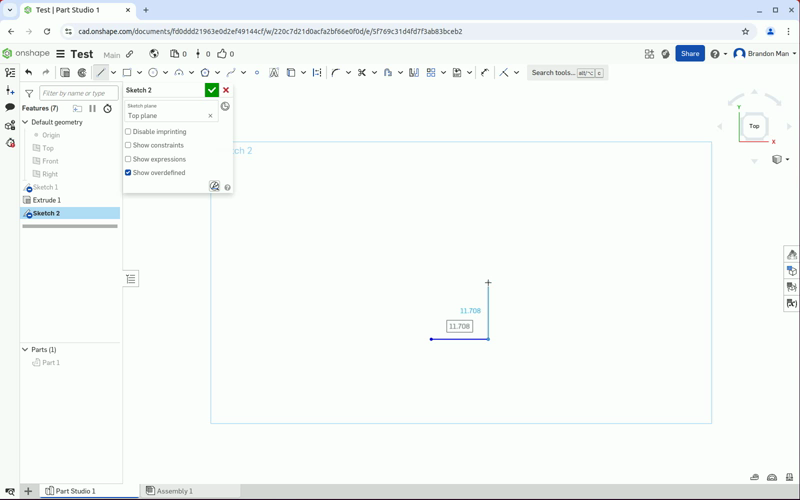
click(488, 282)
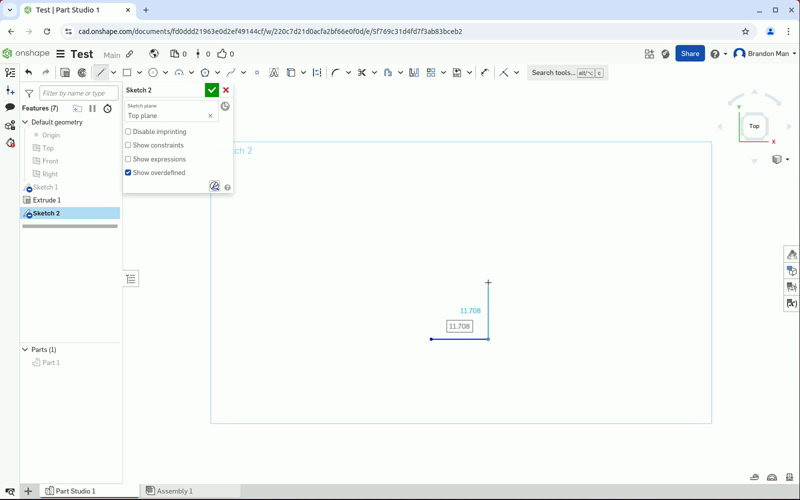
key_up(shift)
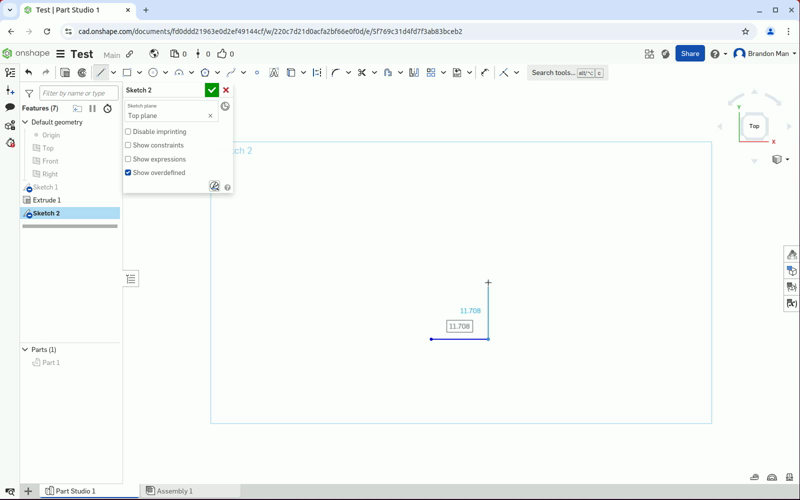
key_down(shift)
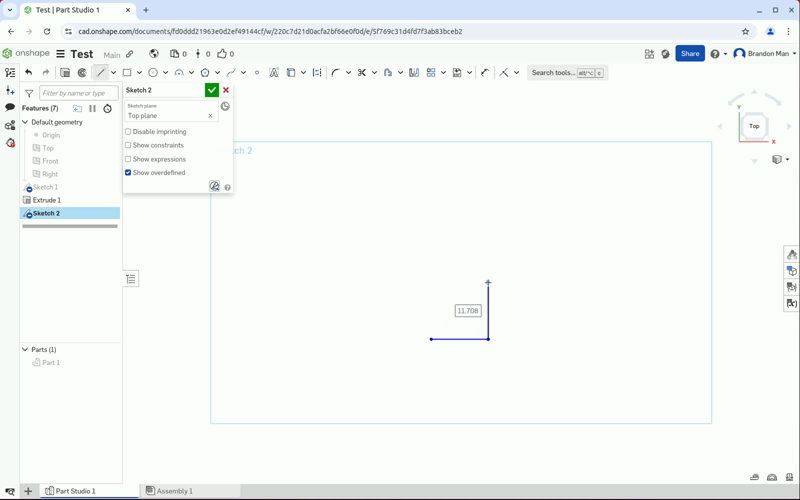
mouse_move(518, 282)
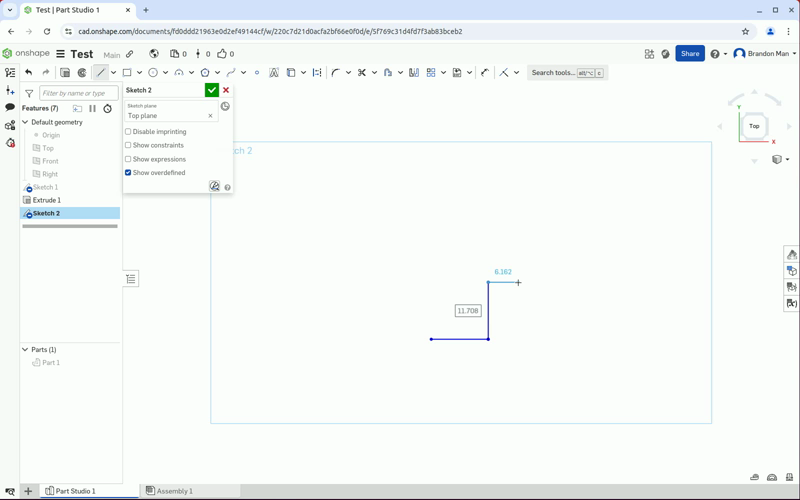
mouse_move(431, 282)
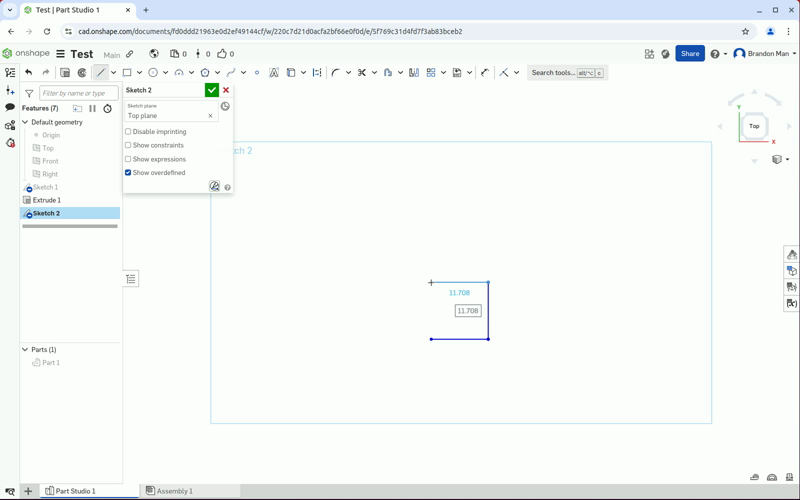
click(431, 282)
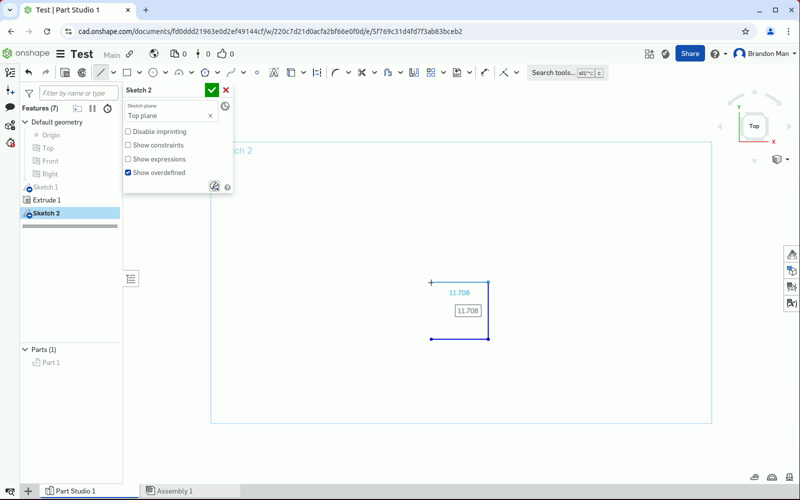
key_up(shift)
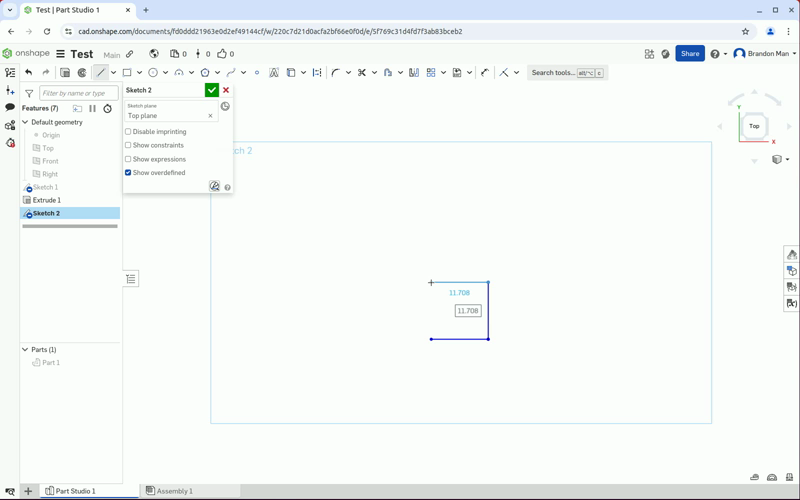
mouse_move(461, 282)
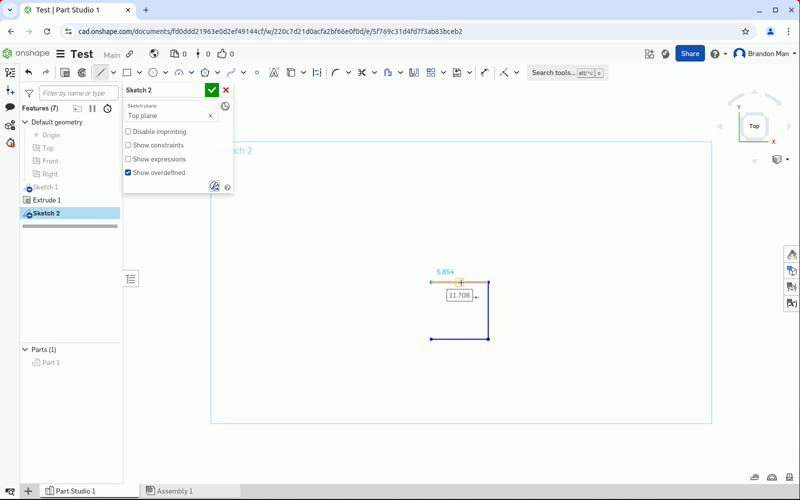
key_down(shift)
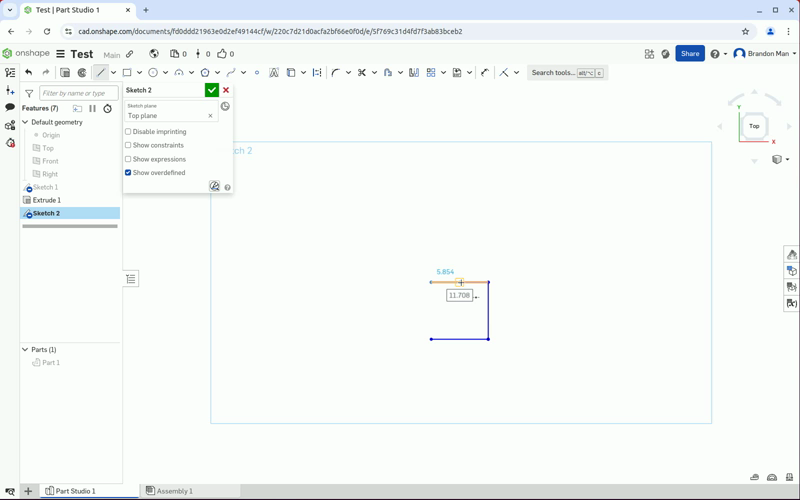
mouse_move(431, 339)
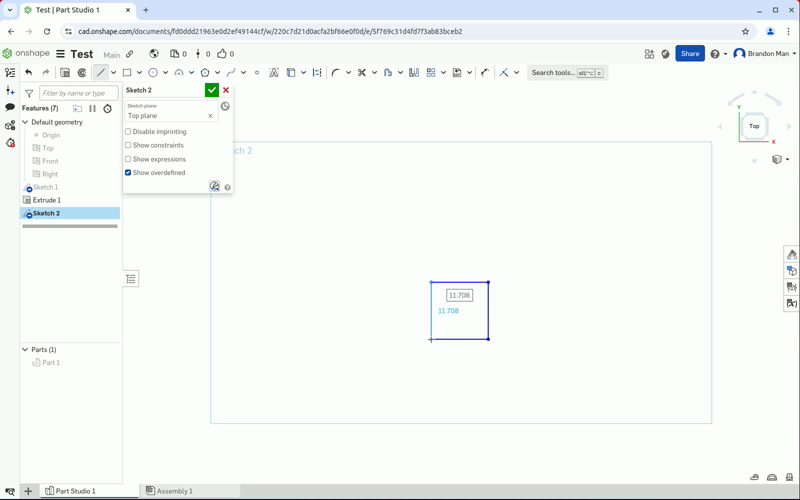
key_up(shift)
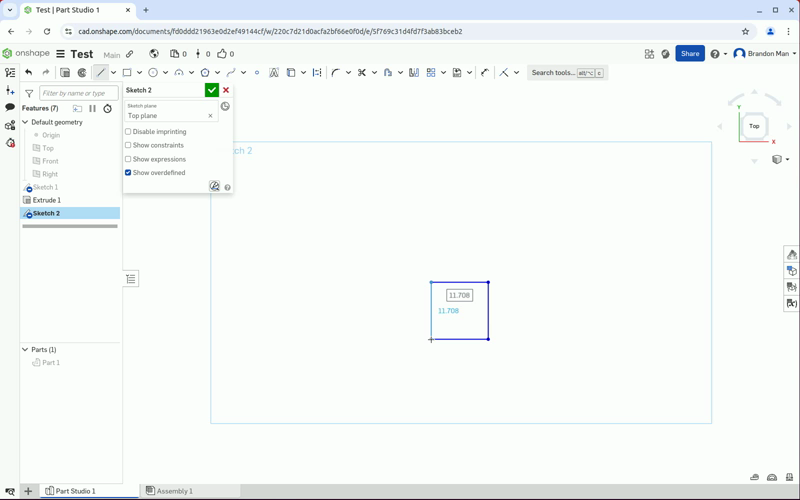
click(431, 339)
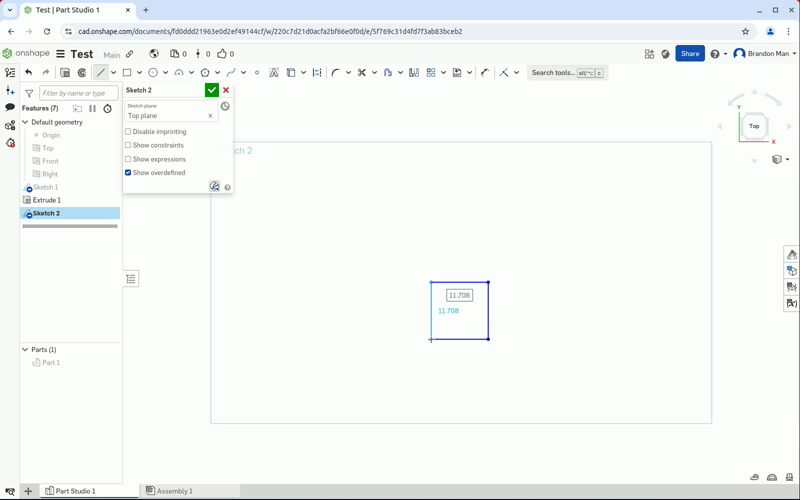
key(esc)
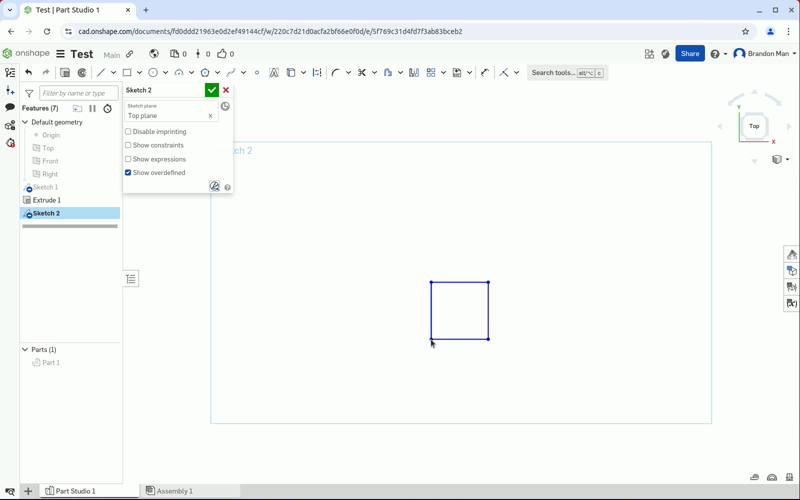
mouse_move(479, 303)
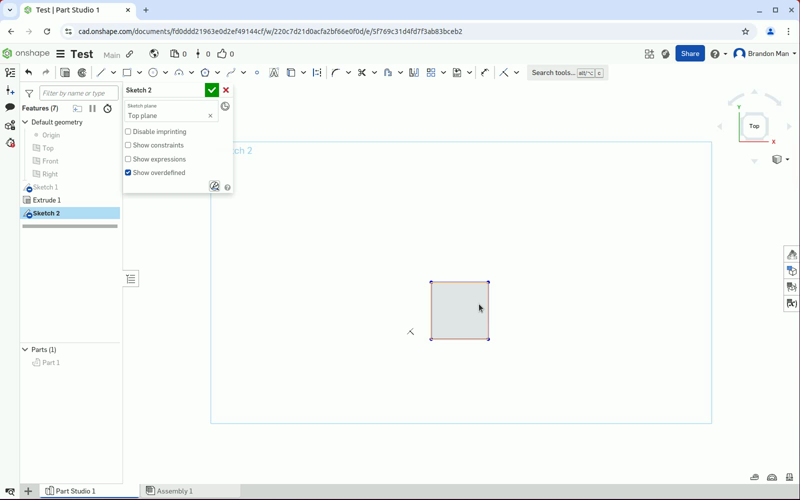
click(479, 303)
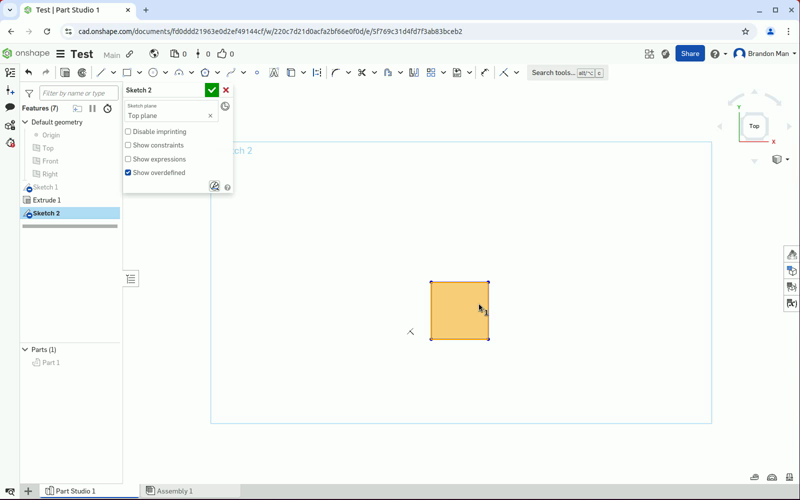
mouse_move(73, 352)
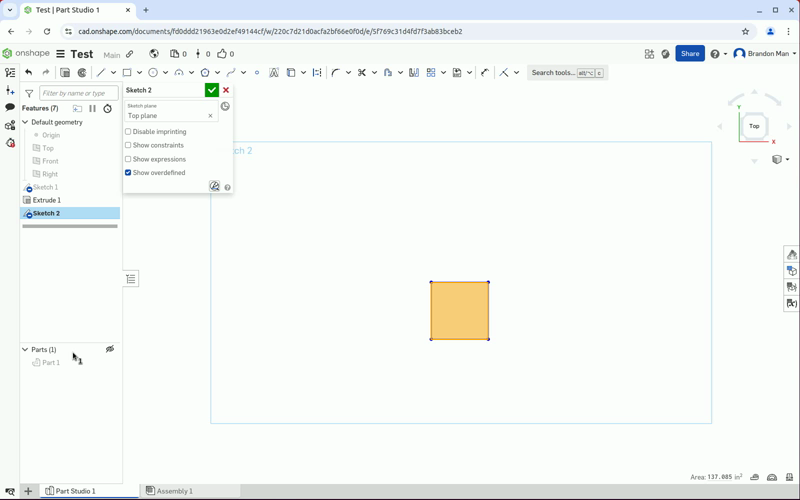
key(shift+y)
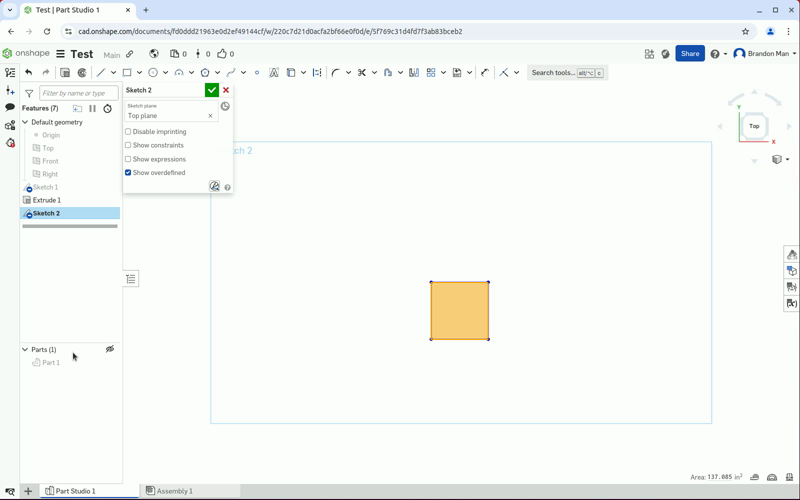
key(shift+e)
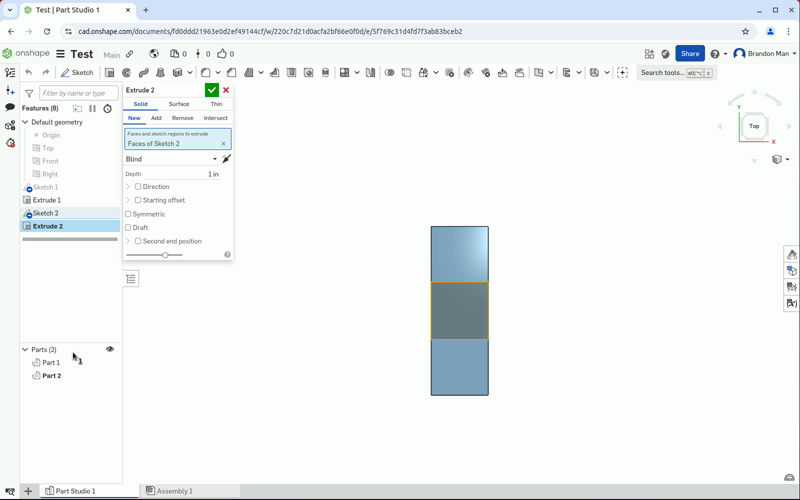
mouse_move(143, 106)
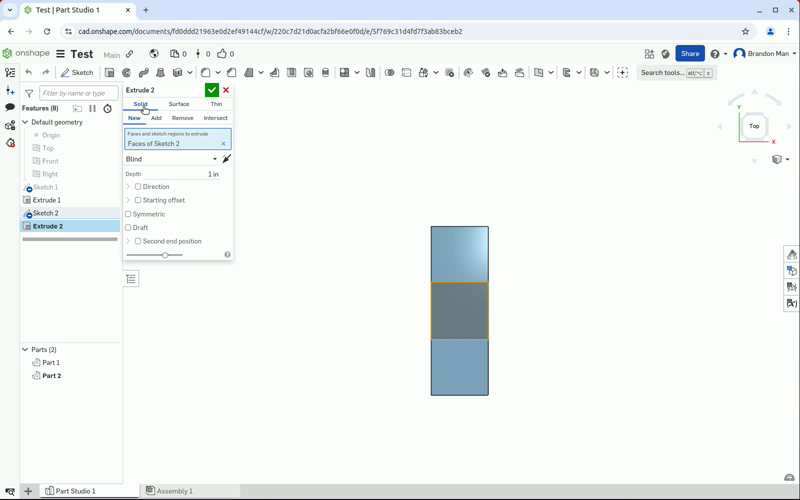
click(143, 106)
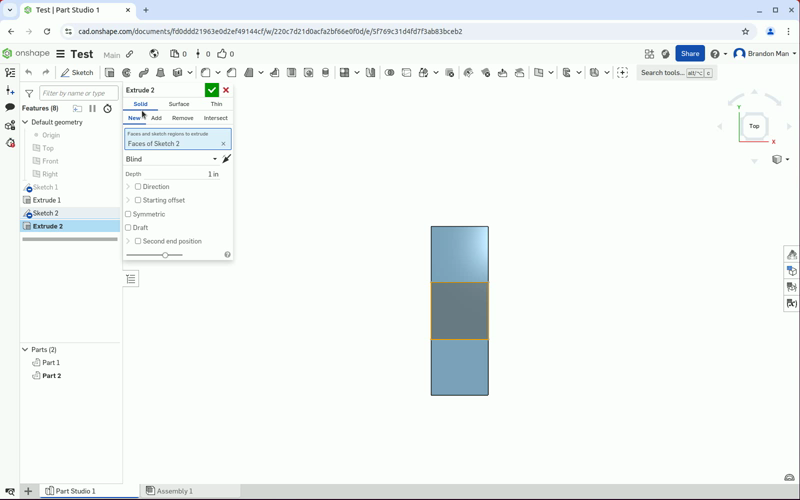
mouse_move(137, 120)
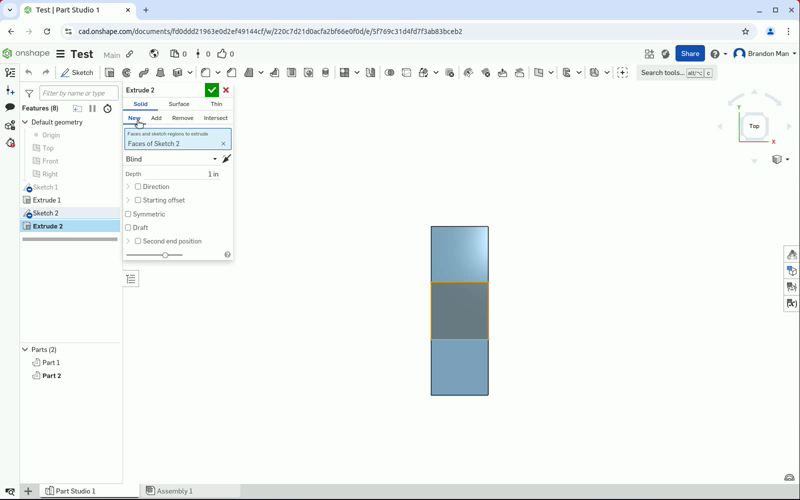
click(137, 120)
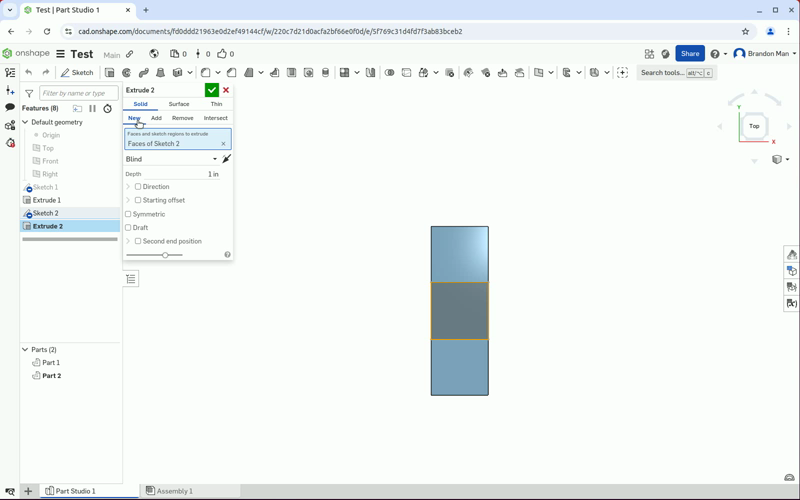
key(tab, 4)
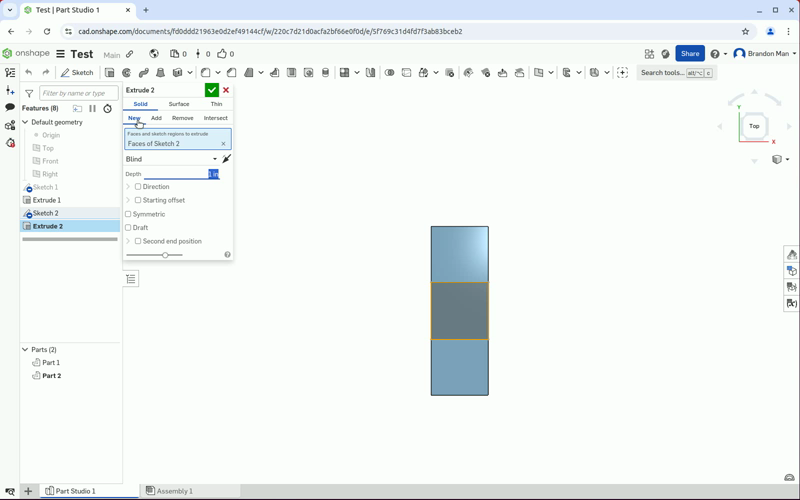
text(7.462)
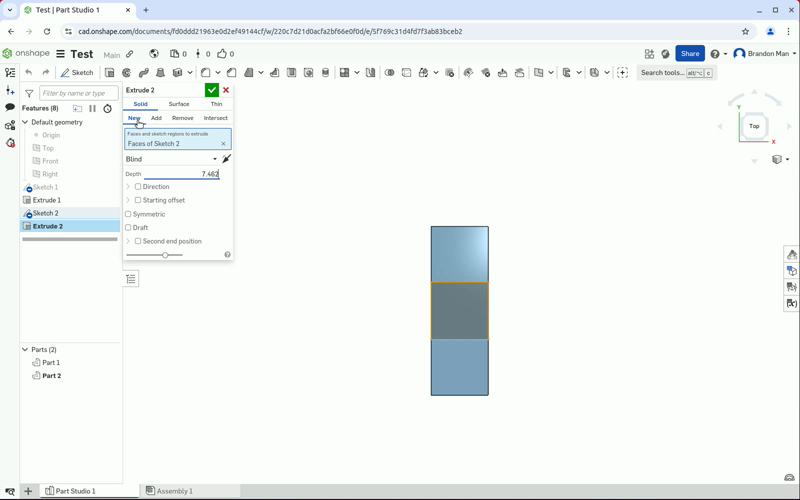
key(tab, 3)
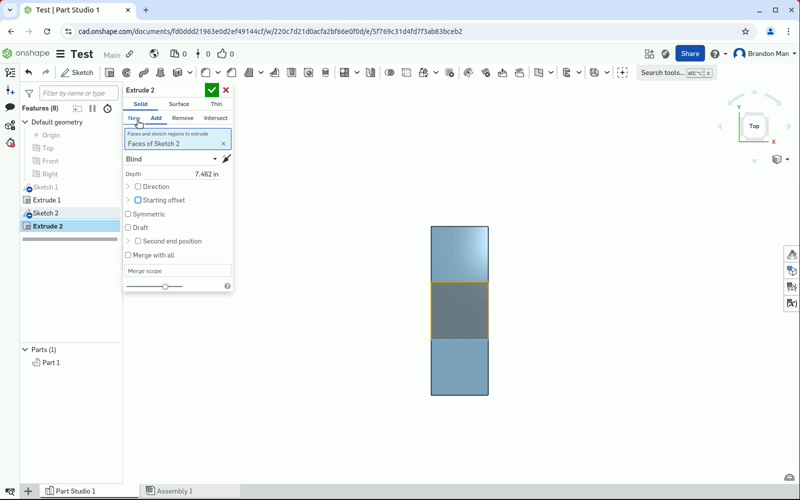
key(tab, 2)
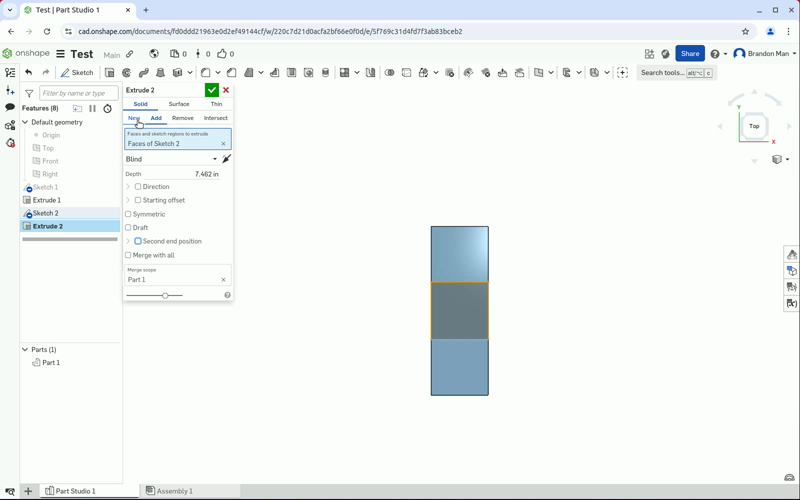
key(space)
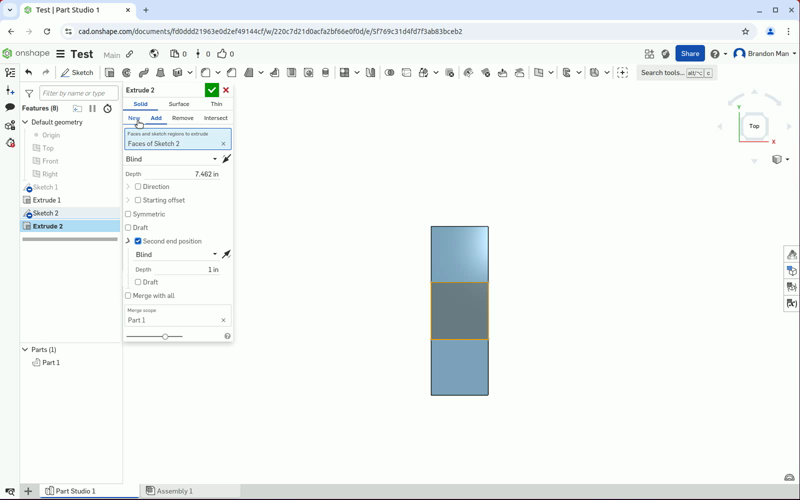
key(tab, 3)
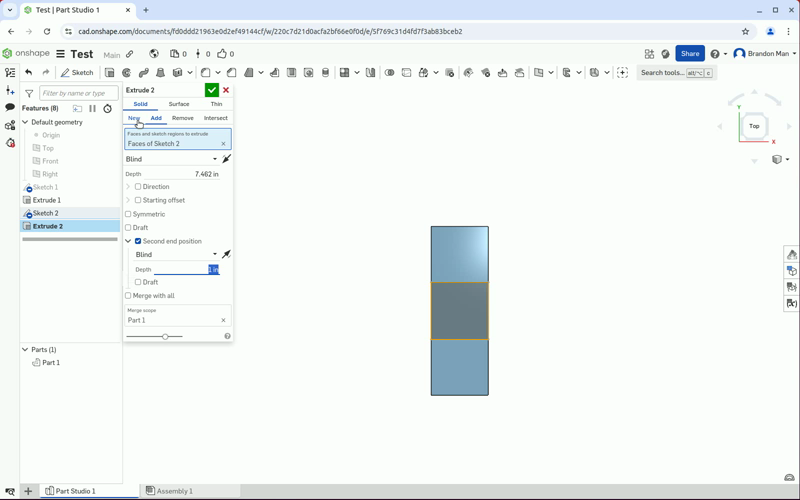
text(4.092)
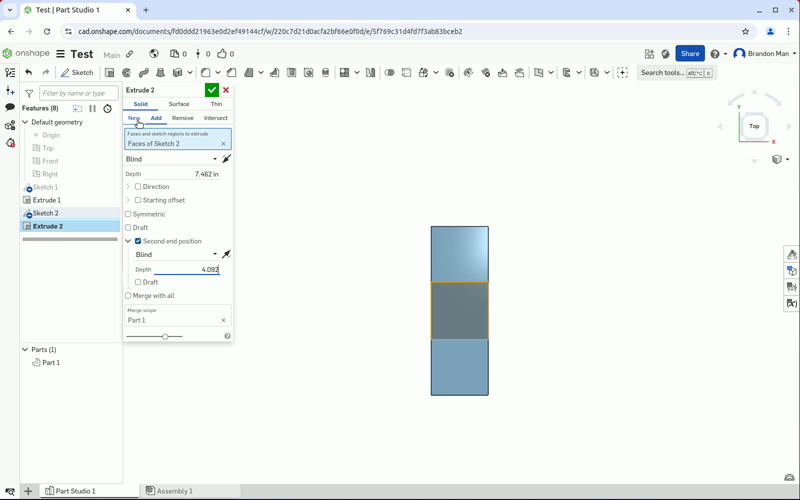
key(enter)
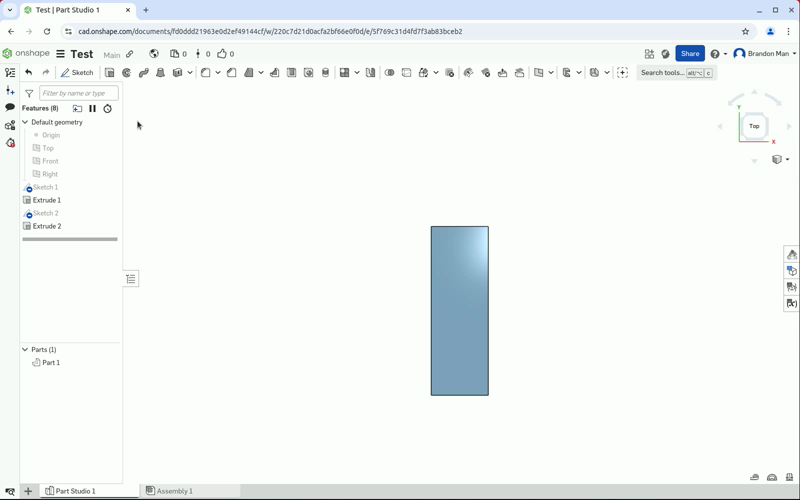
key(shift+h)
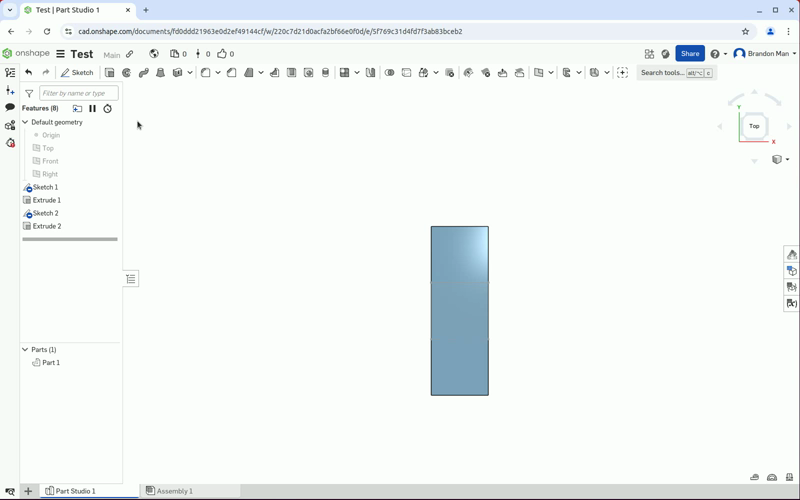
key(shift+h)
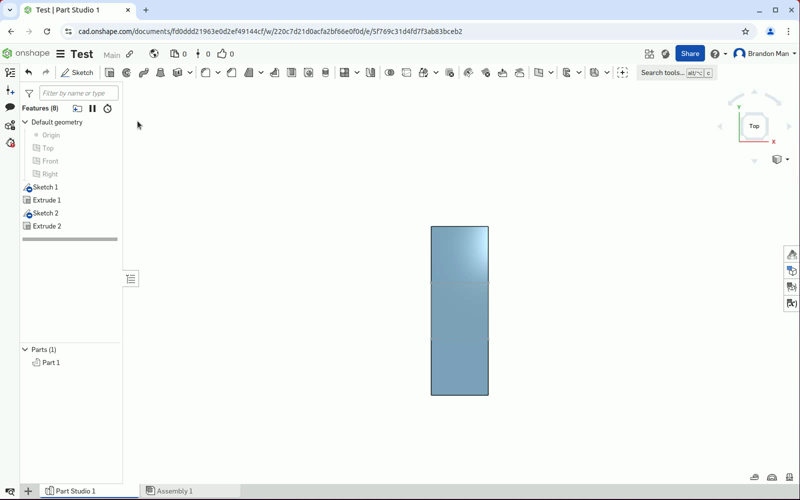
key(shift+7)
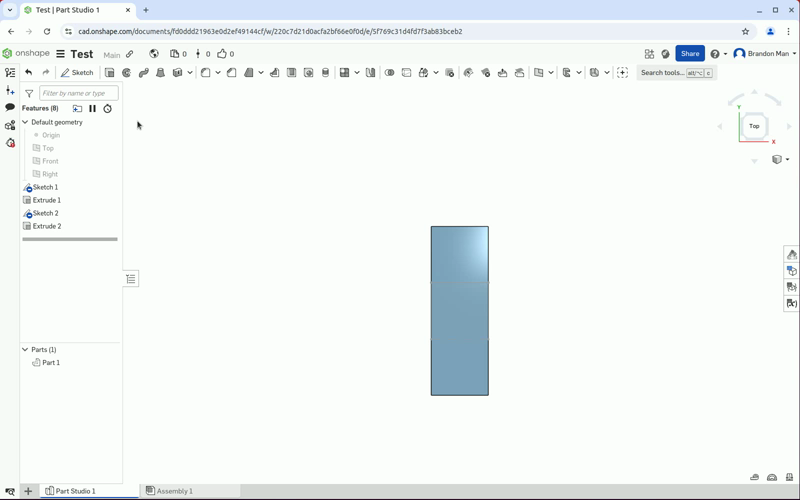
key(up, 3)
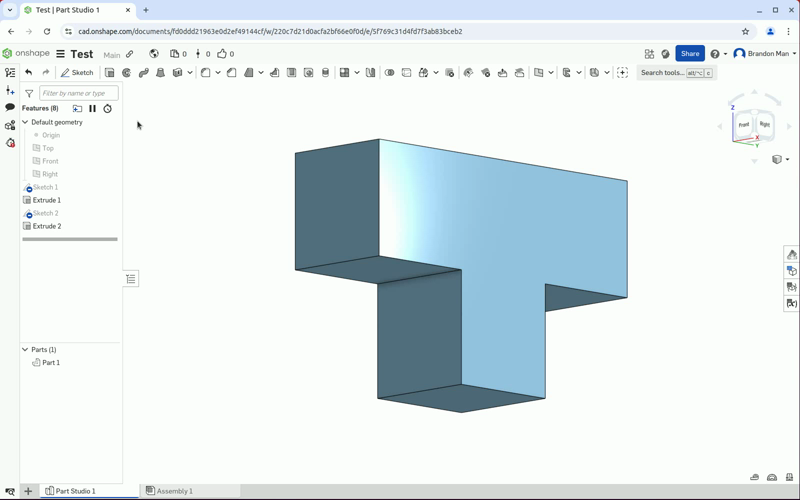
key(left, 3)
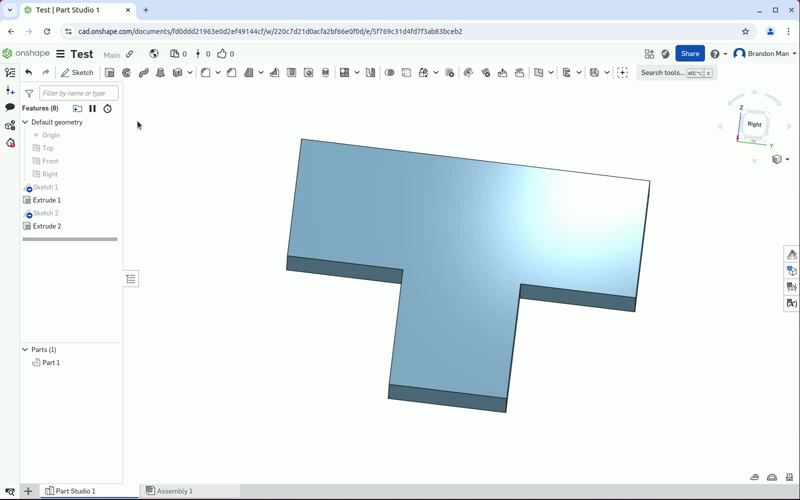
key(right, 3)
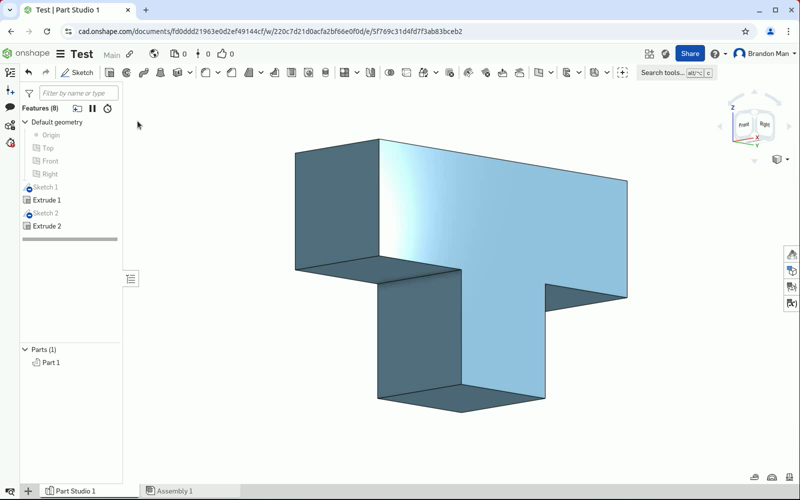
key(down, 3)
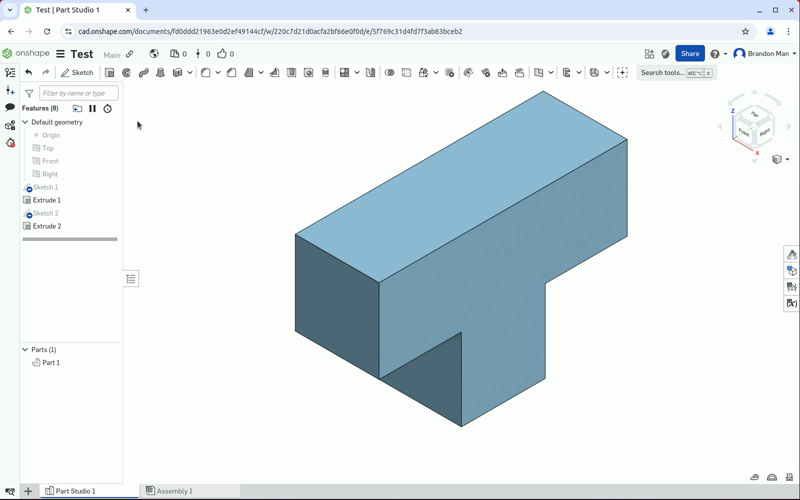
mouse_move(73, 189)
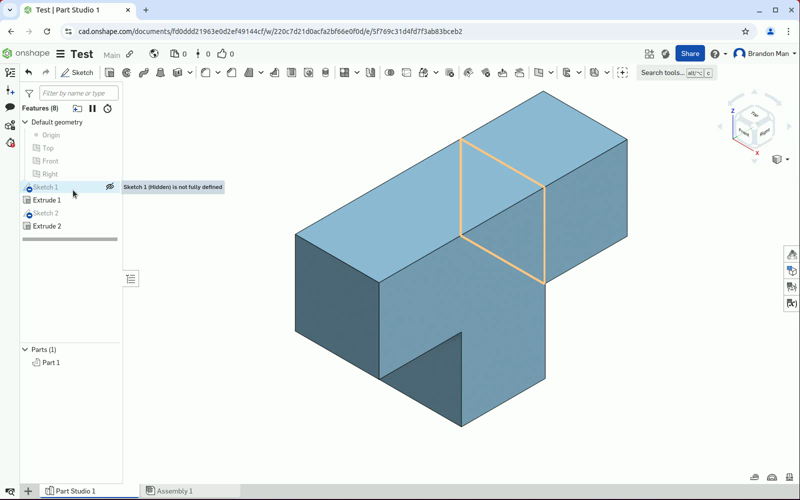
click(73, 189)